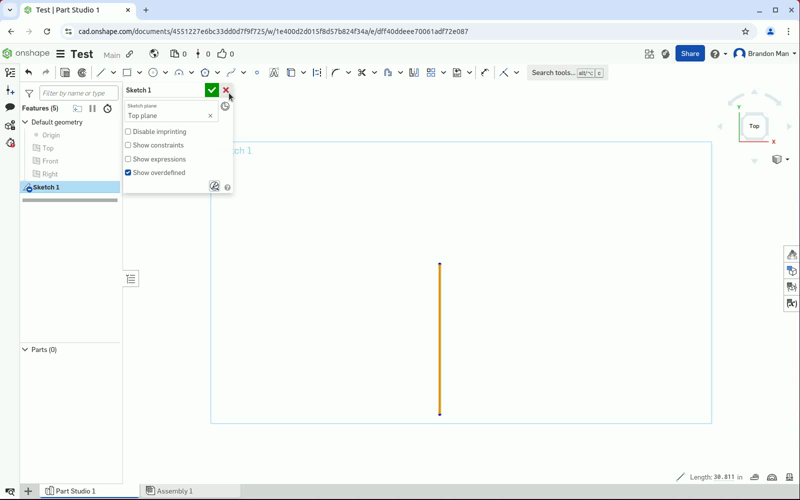
key(shift+h)
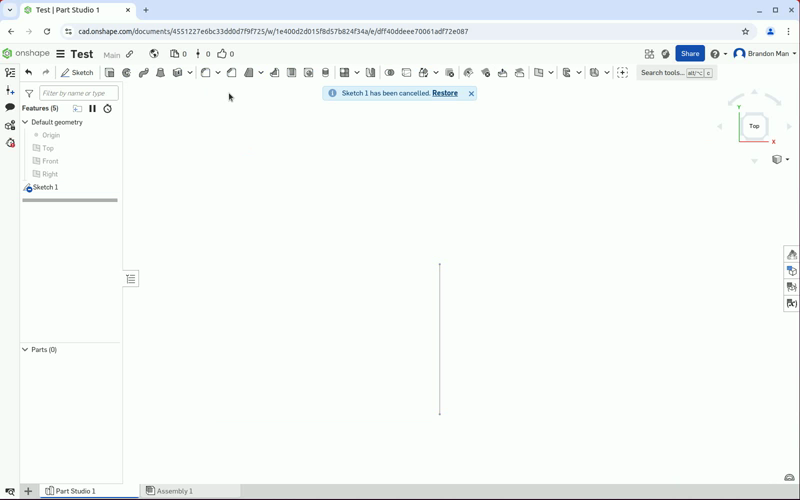
key(shift+s)
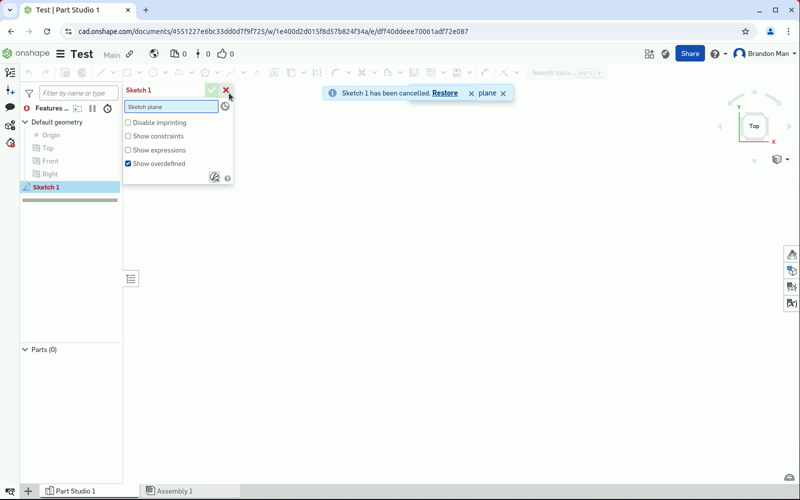
mouse_move(73, 150)
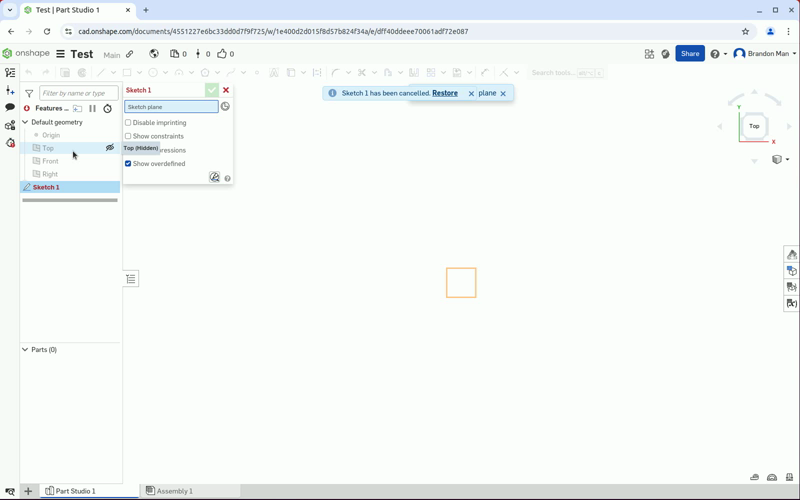
click(73, 150)
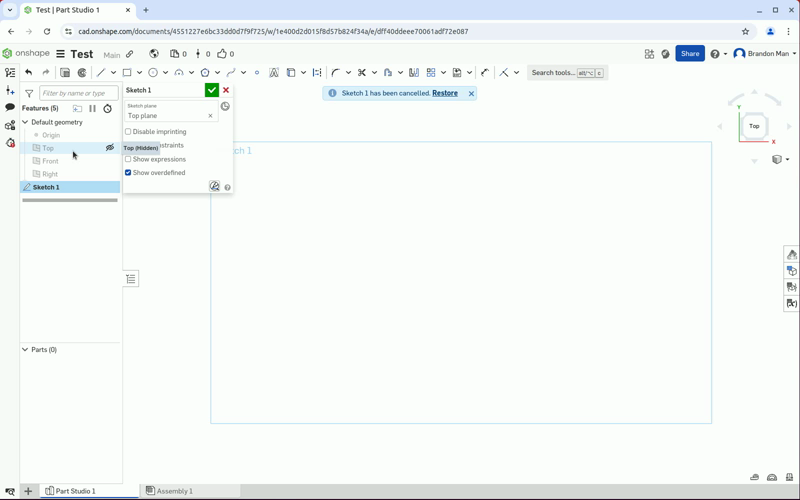
mouse_move(73, 352)
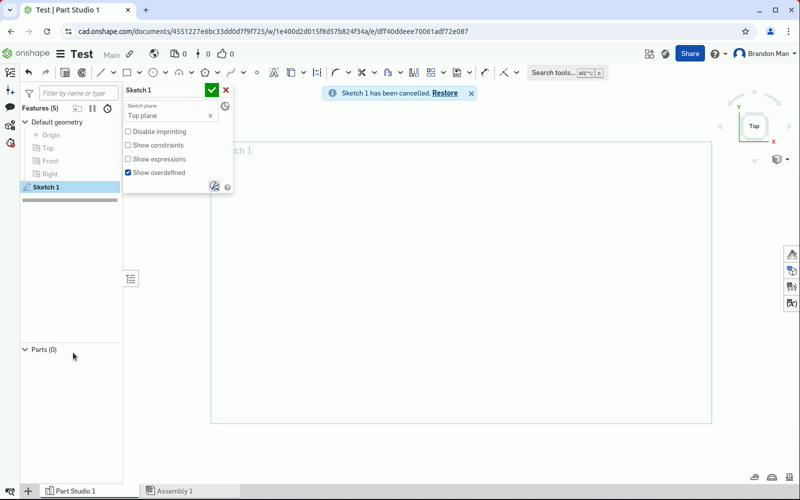
key(y)
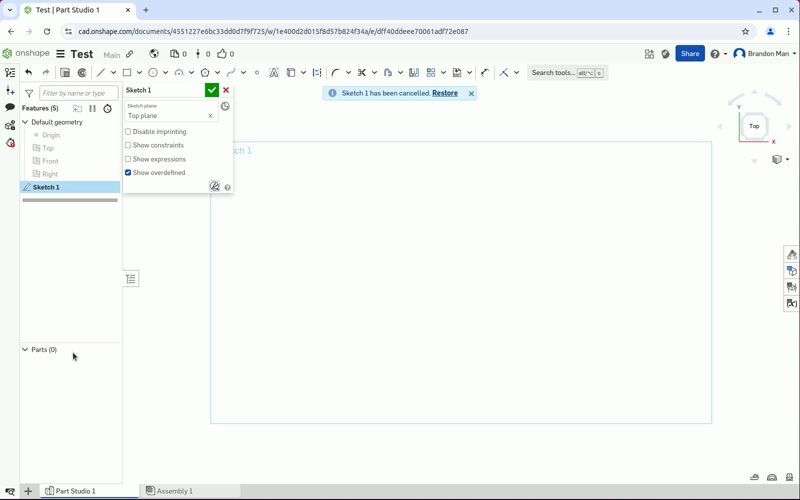
key(l)
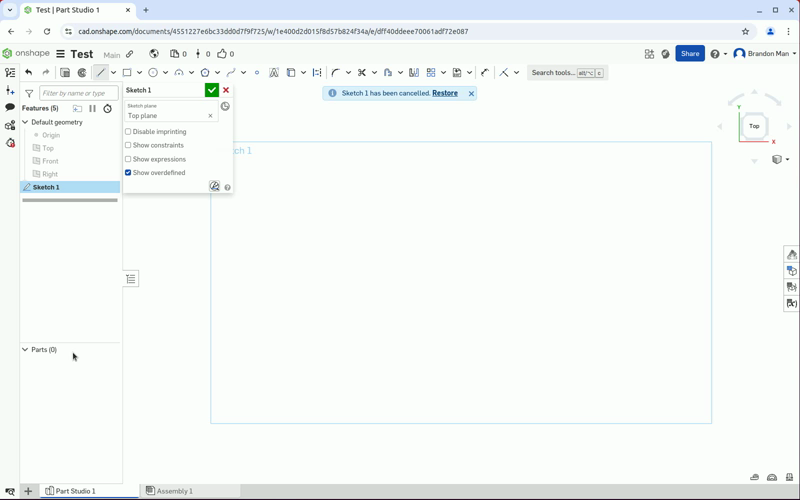
key_down(shift)
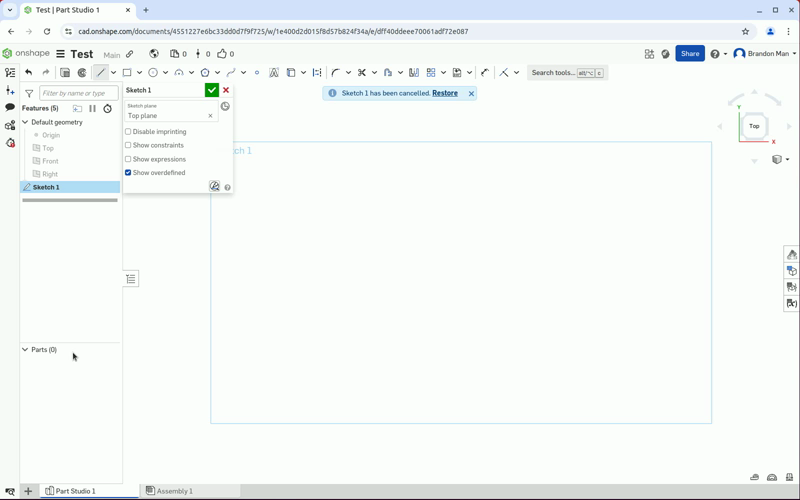
mouse_move(460, 282)
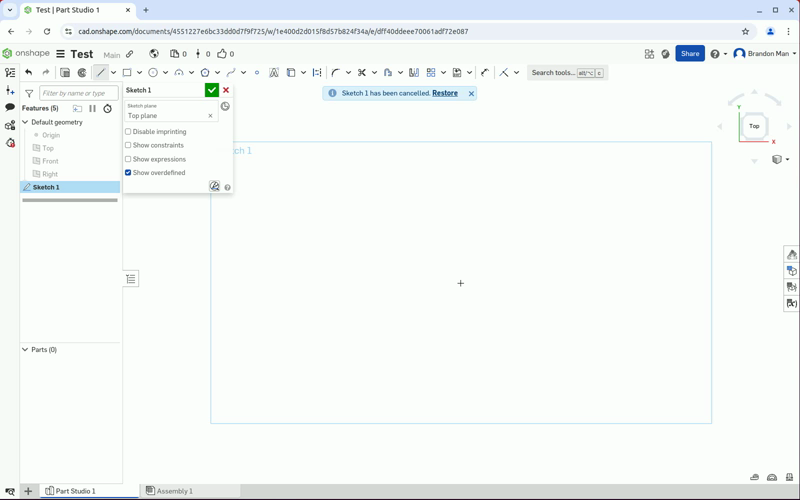
click(460, 282)
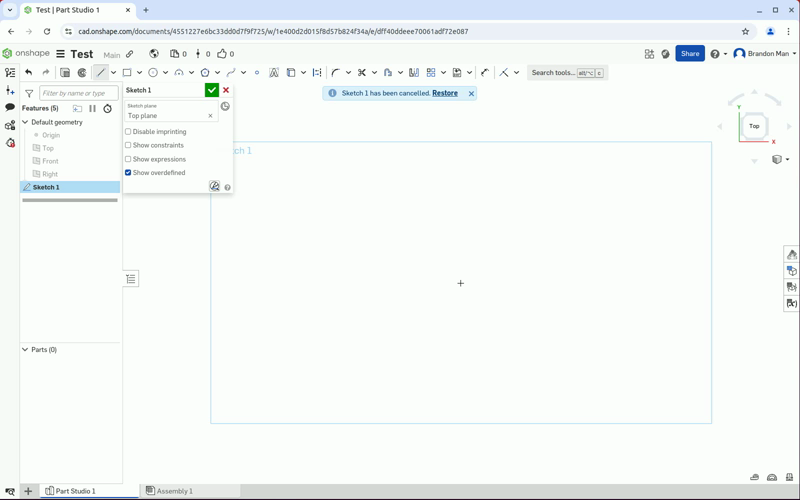
key_up(shift)
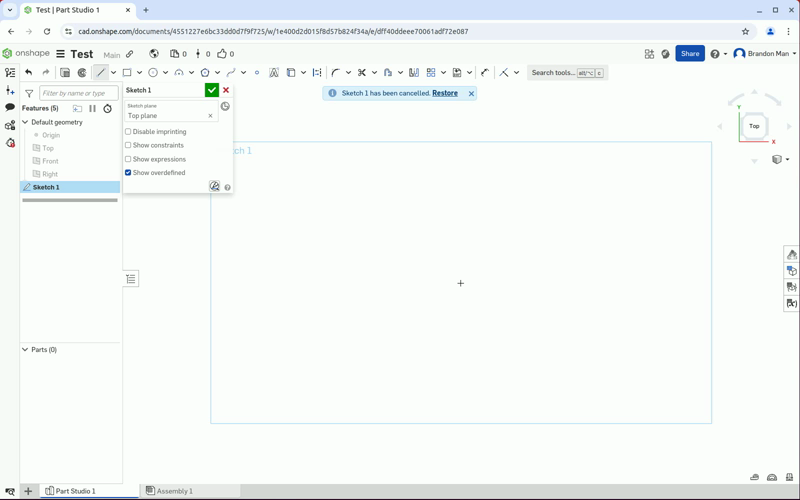
key_down(shift)
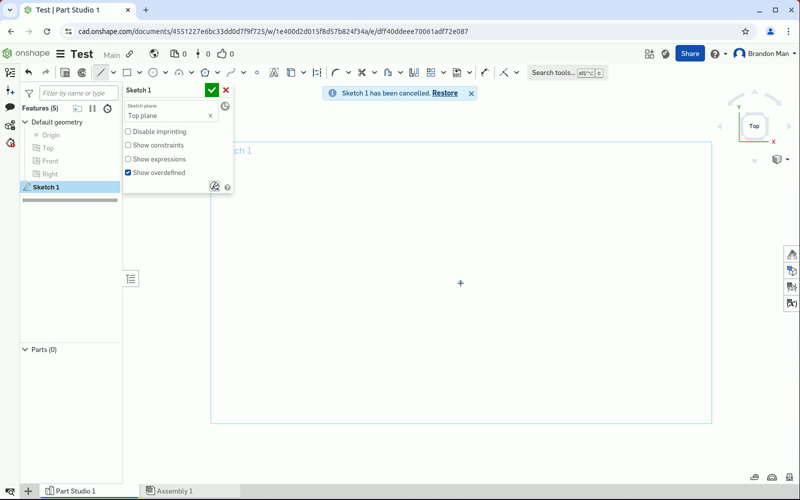
mouse_move(573, 282)
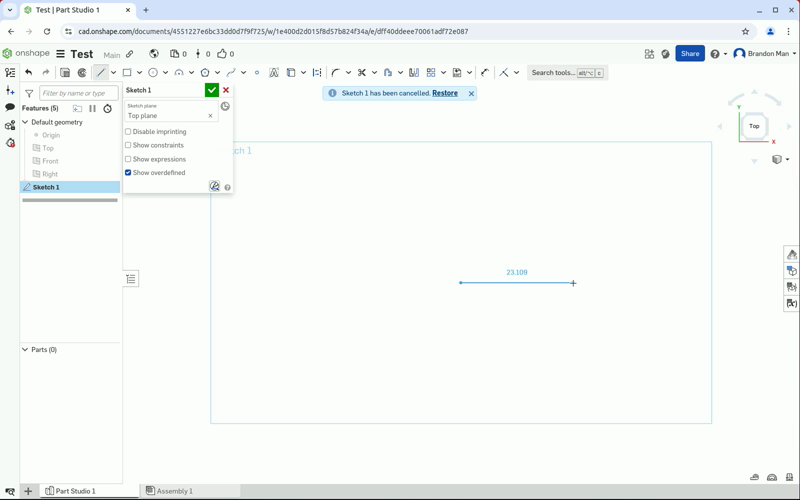
click(573, 282)
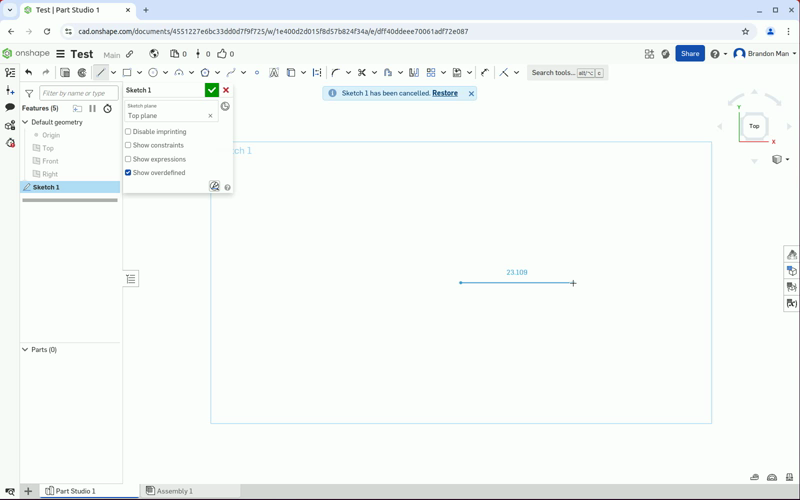
key_up(shift)
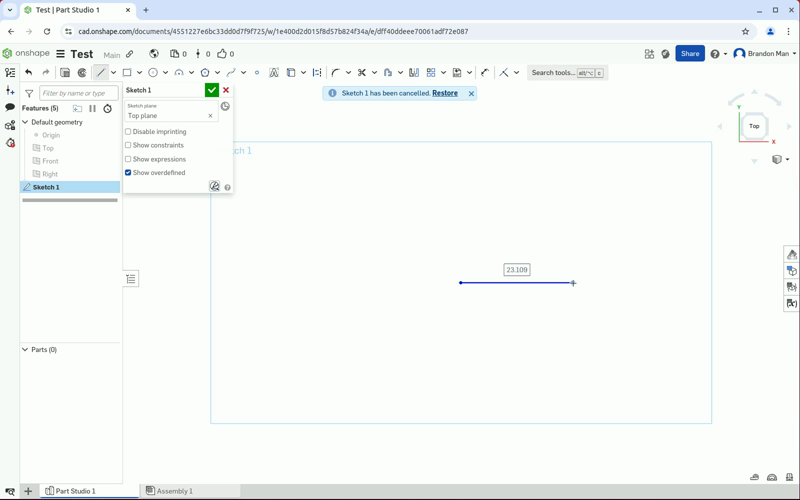
key_down(shift)
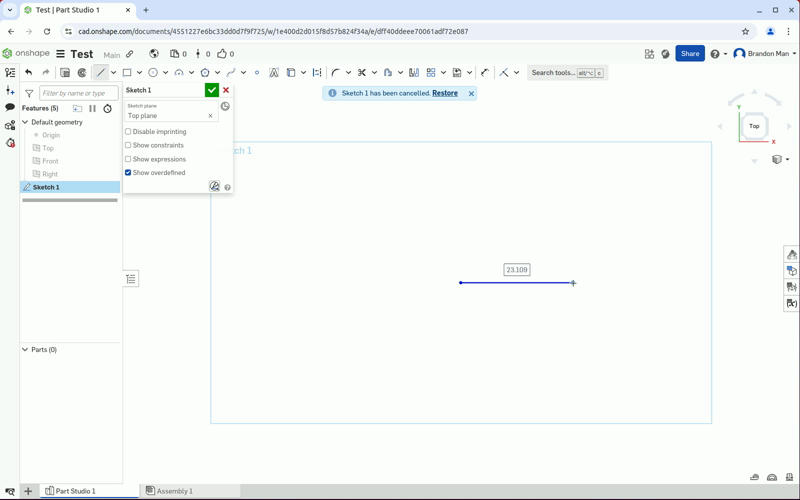
mouse_move(573, 208)
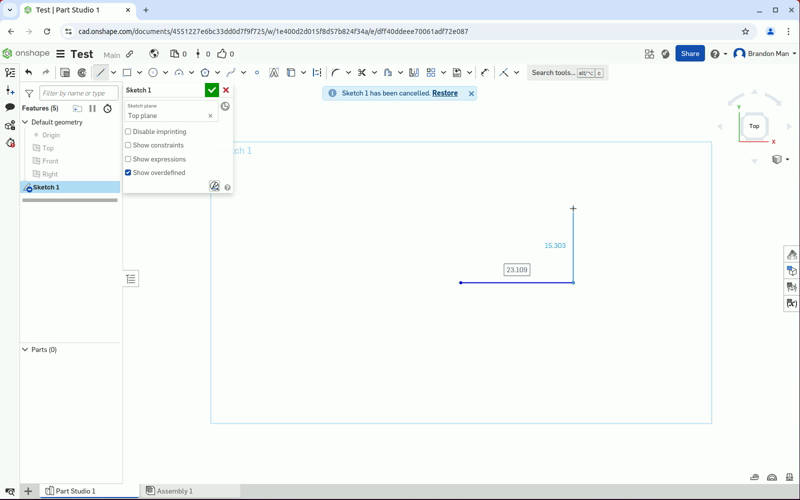
click(573, 208)
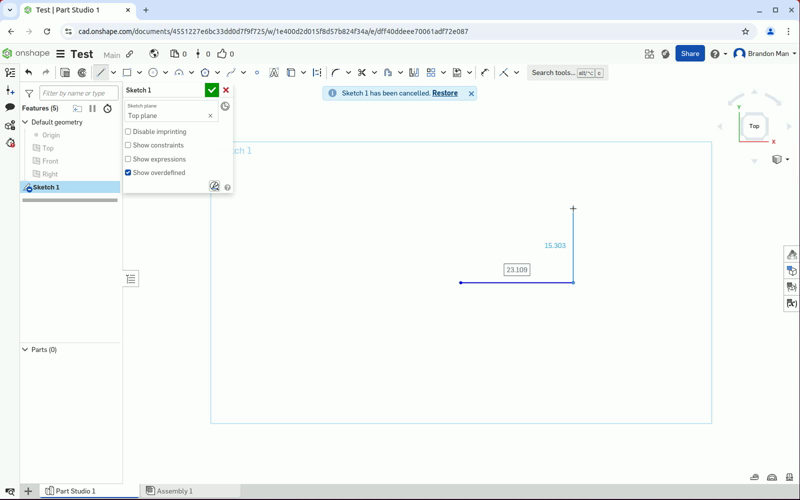
key_up(shift)
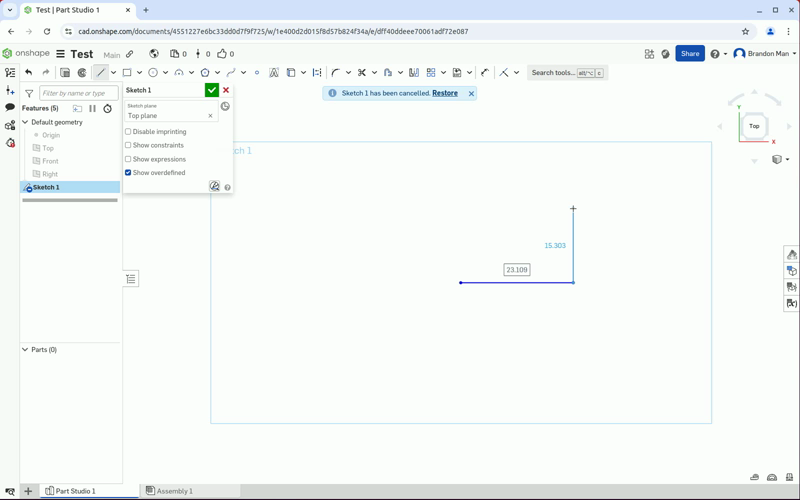
key_down(shift)
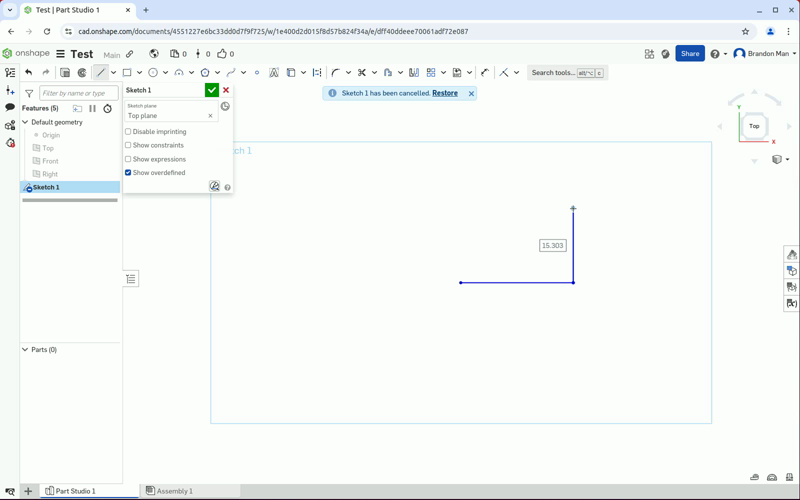
mouse_move(460, 208)
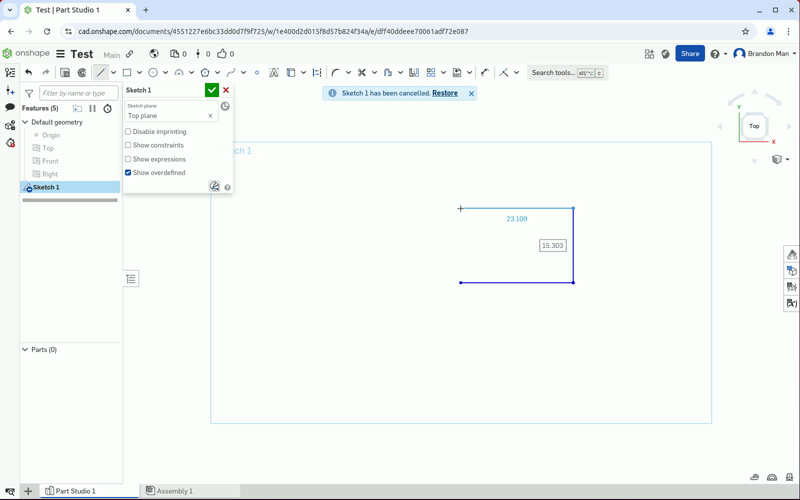
click(460, 208)
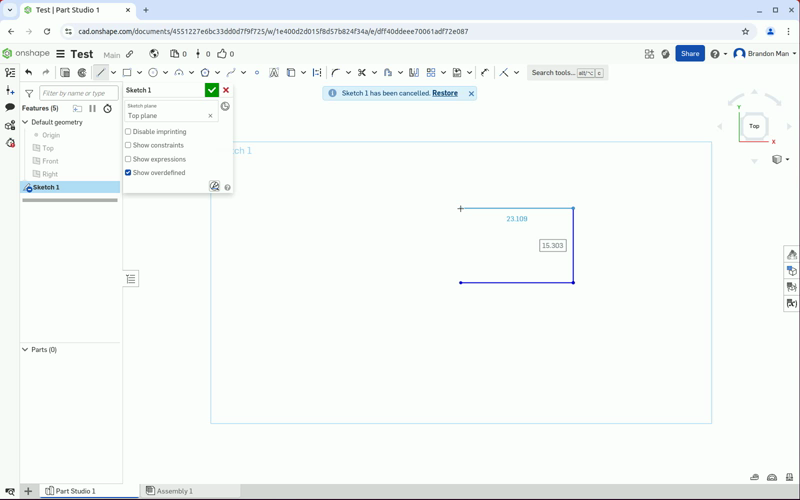
key_up(shift)
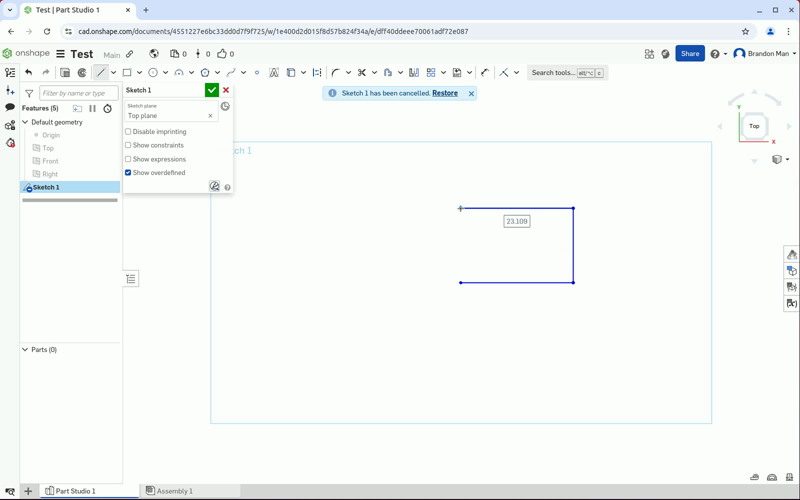
key_down(shift)
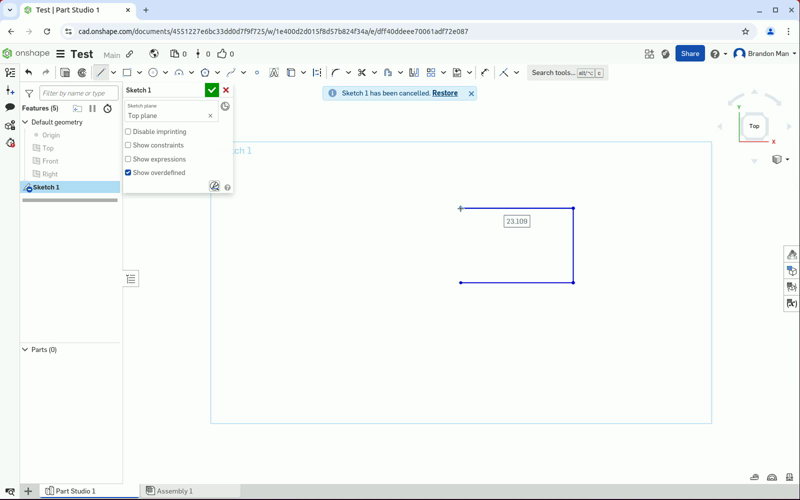
mouse_move(460, 282)
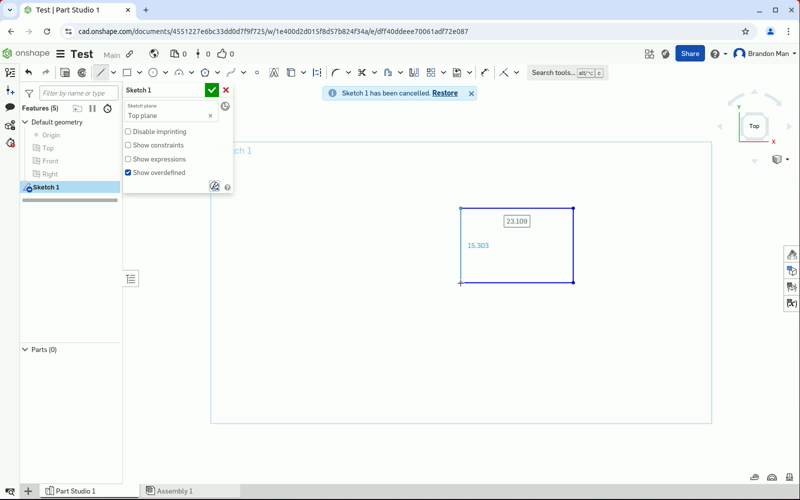
key_up(shift)
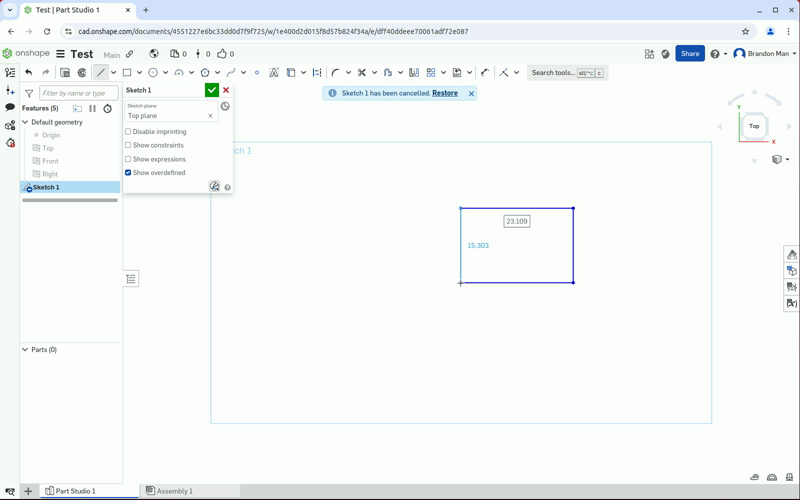
click(460, 282)
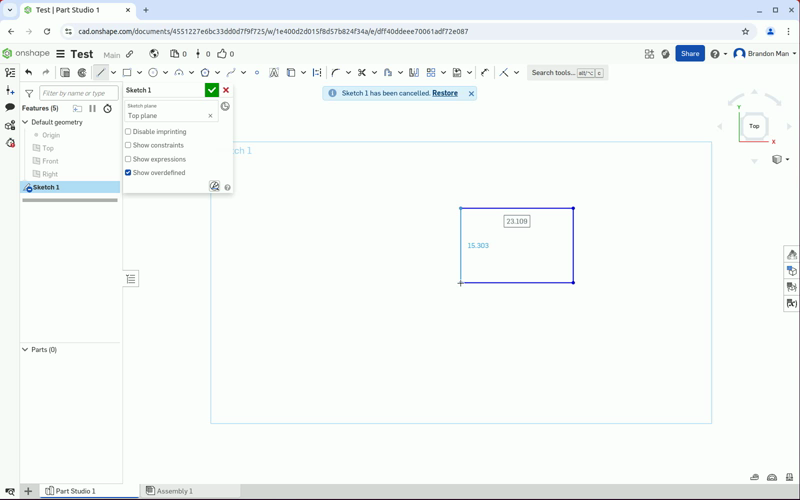
key(esc)
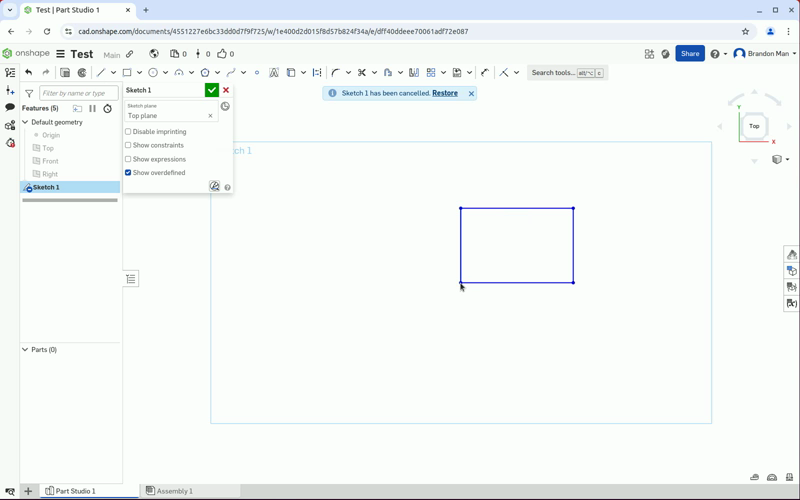
mouse_move(522, 221)
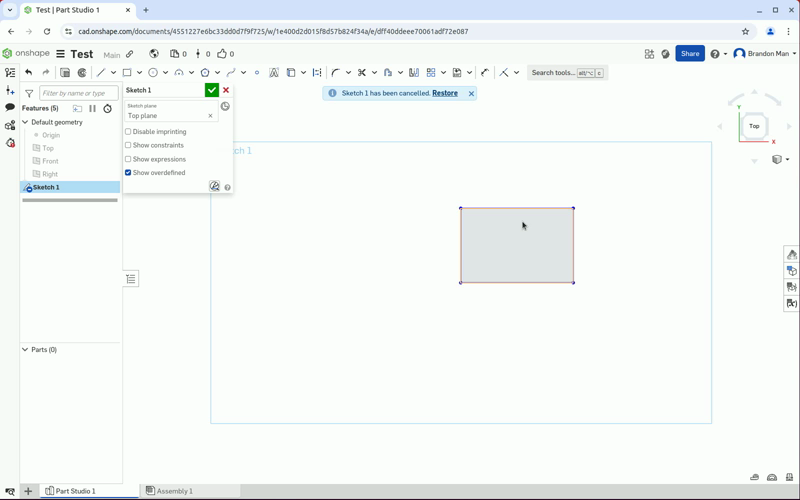
click(522, 221)
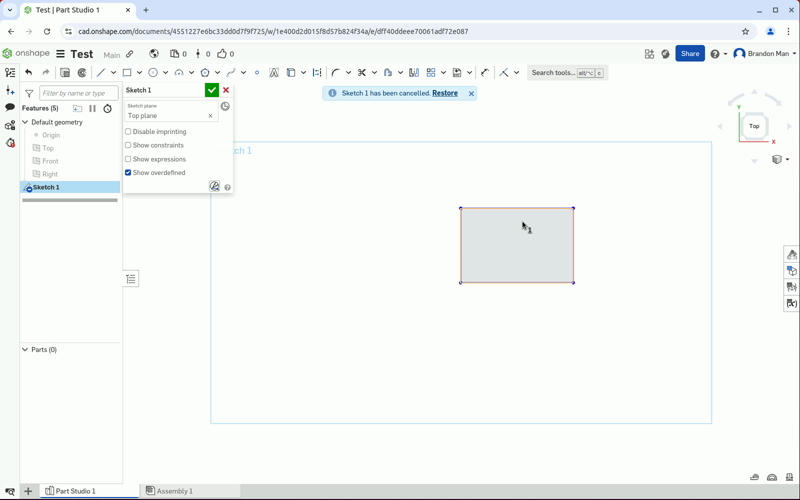
mouse_move(73, 352)
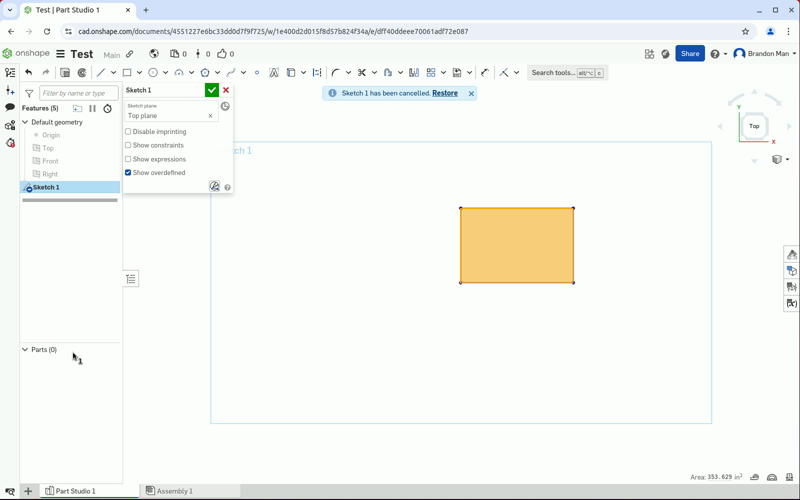
key(shift+y)
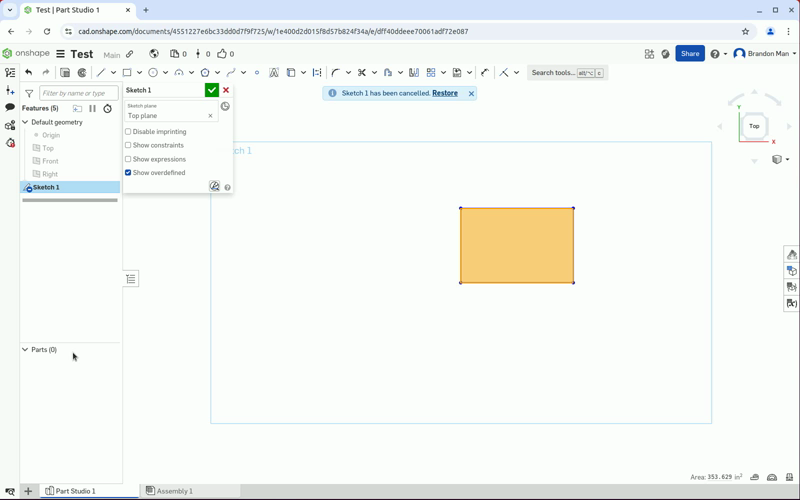
key(shift+e)
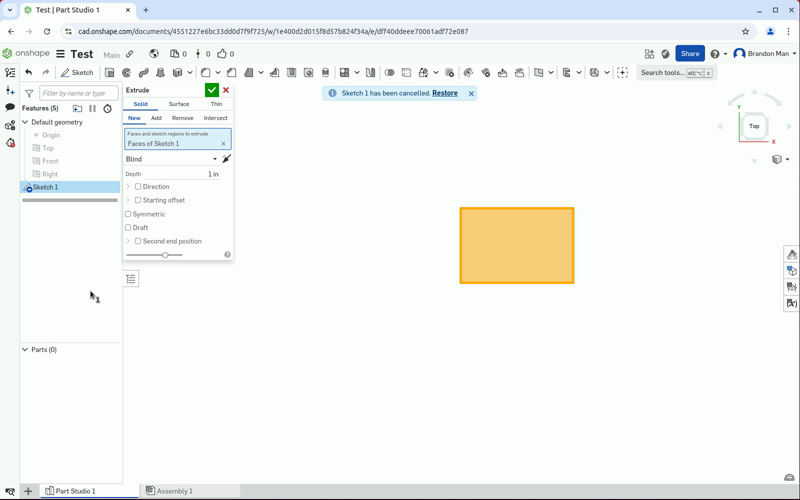
mouse_move(143, 106)
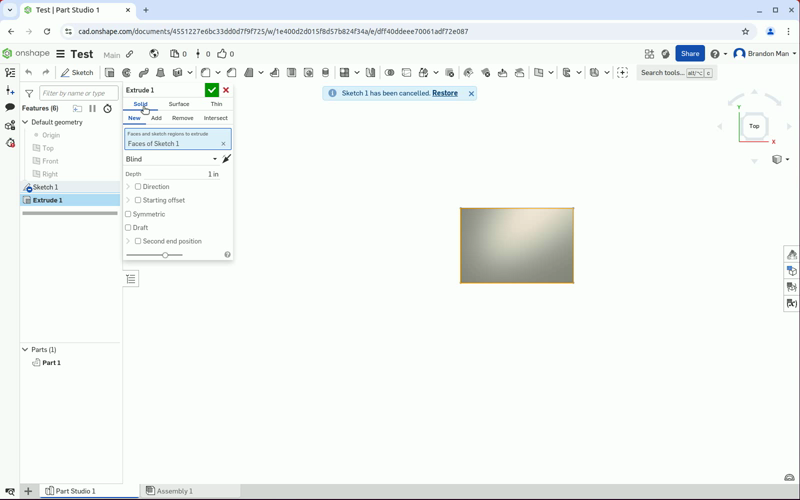
click(143, 106)
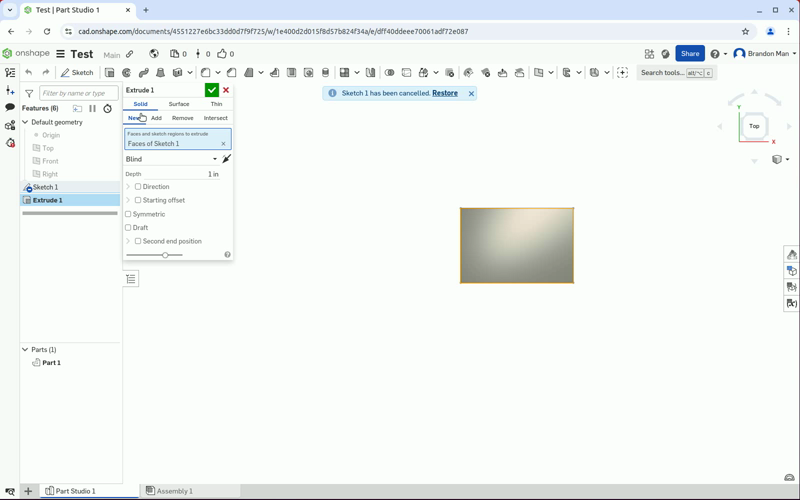
mouse_move(137, 120)
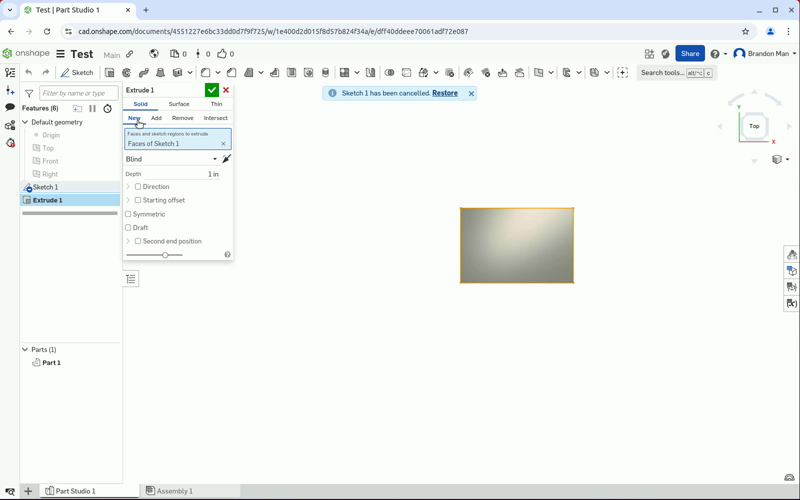
click(137, 120)
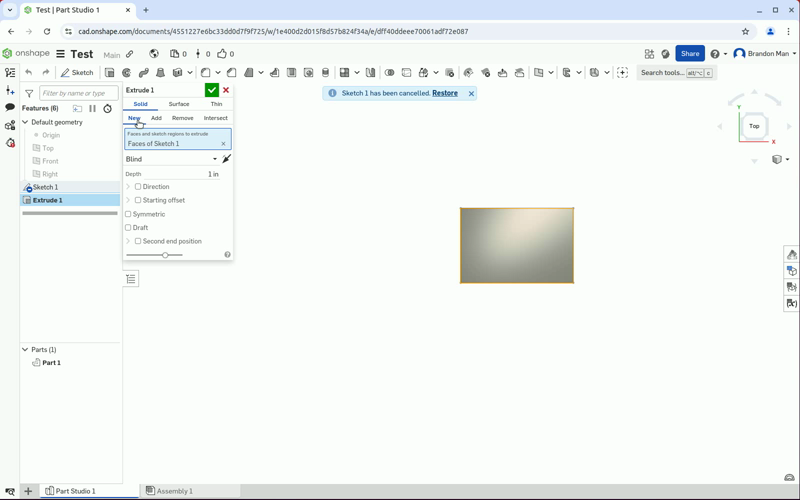
key(tab, 4)
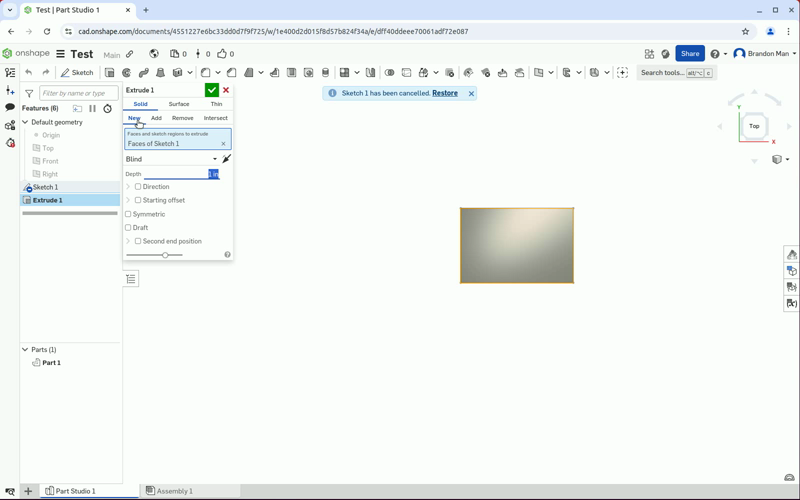
text(-15.405)
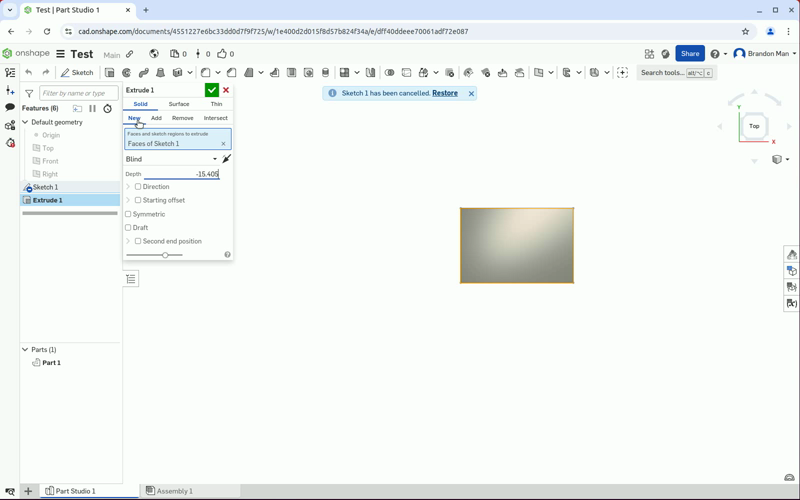
key(enter)
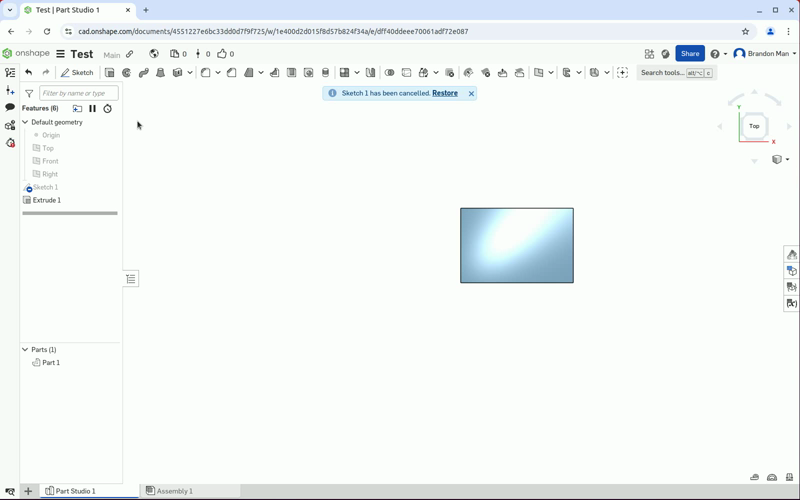
key(shift+h)
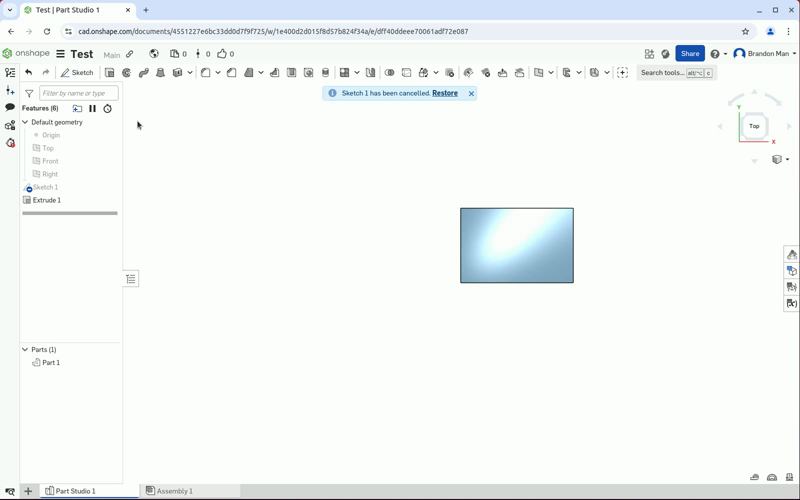
key(shift+h)
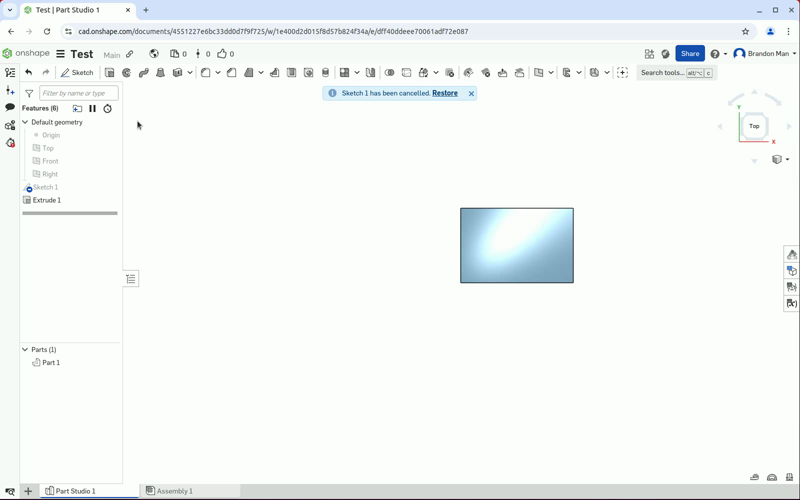
mouse_move(73, 189)
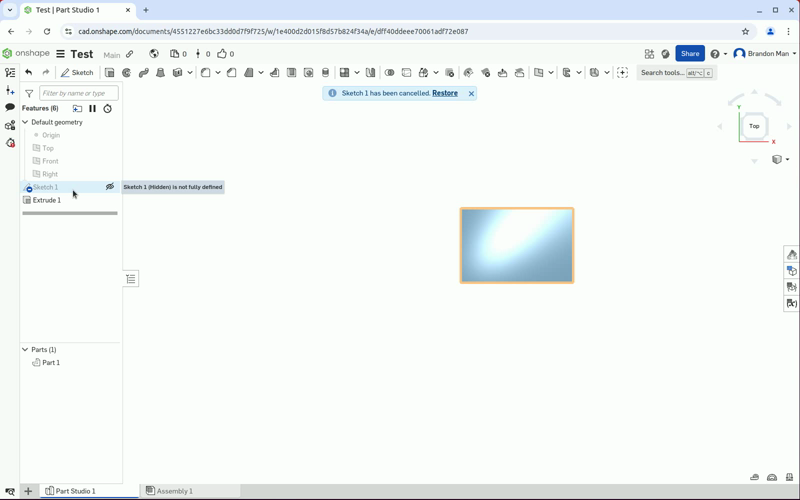
click(73, 189)
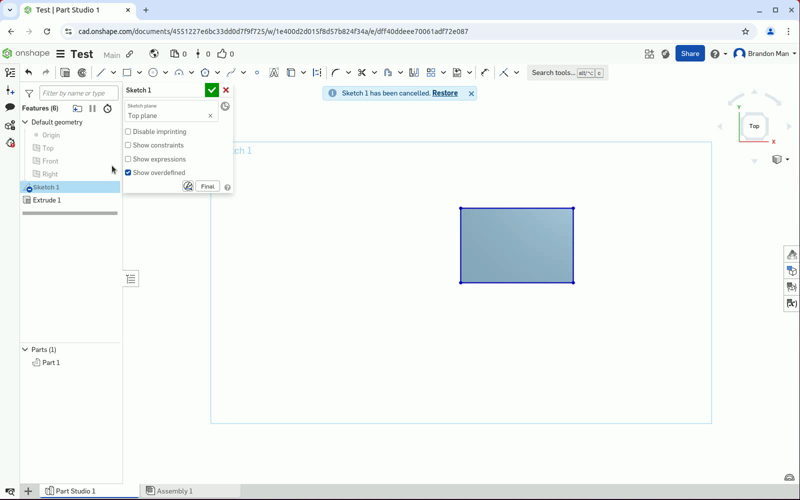
mouse_move(229, 92)
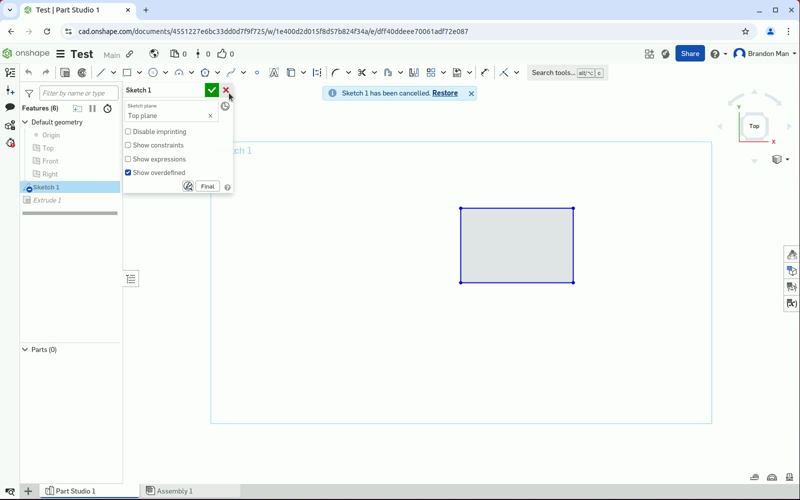
click(229, 92)
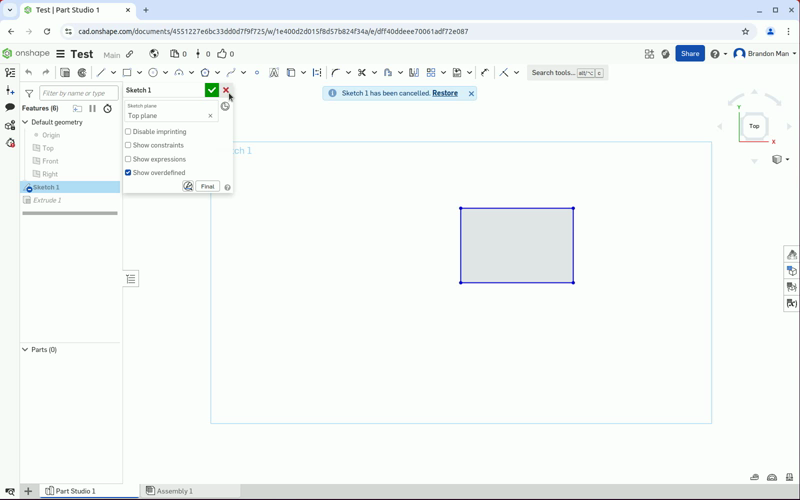
key(shift+s)
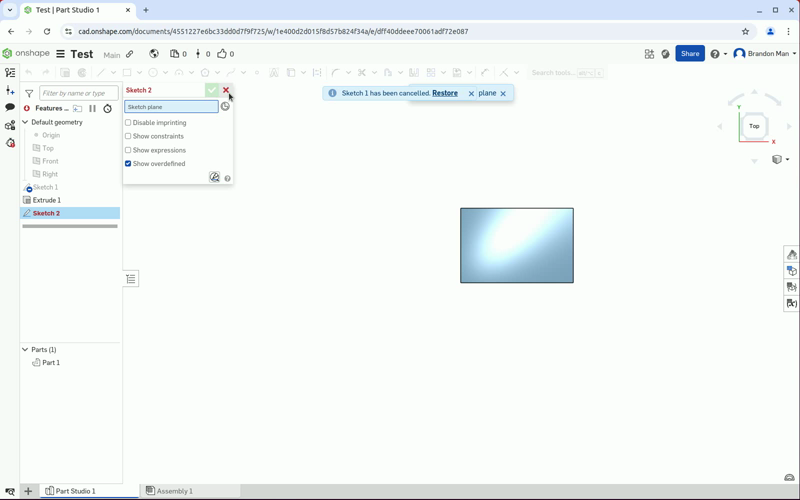
mouse_move(73, 150)
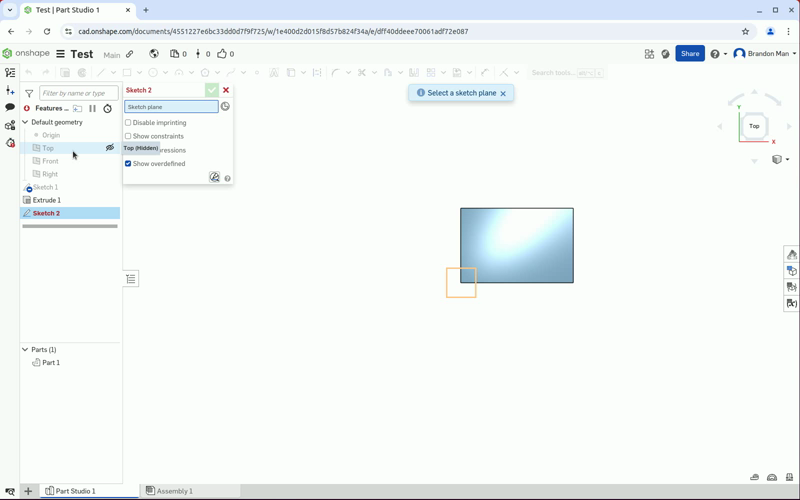
click(73, 150)
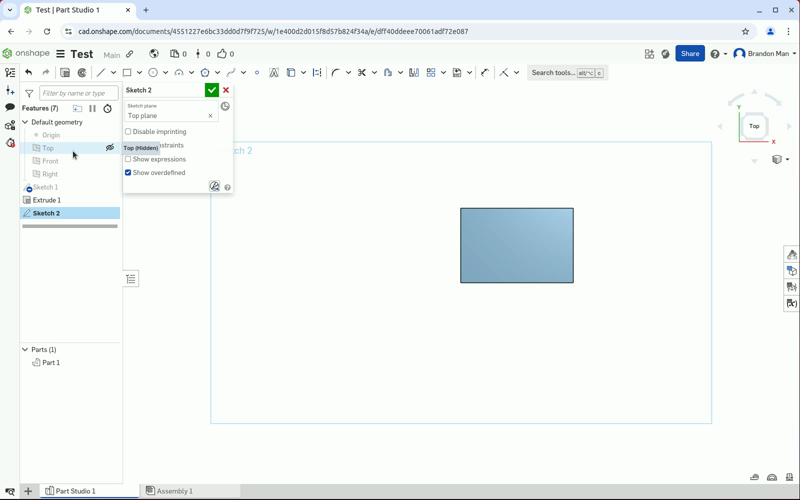
mouse_move(73, 352)
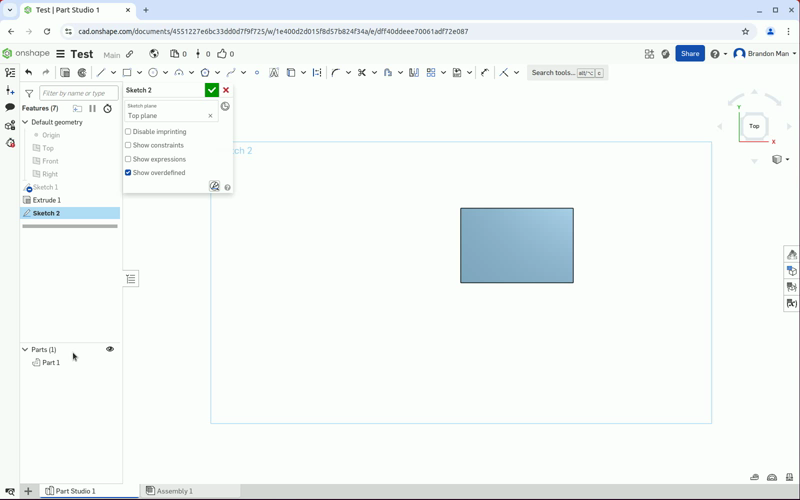
key(y)
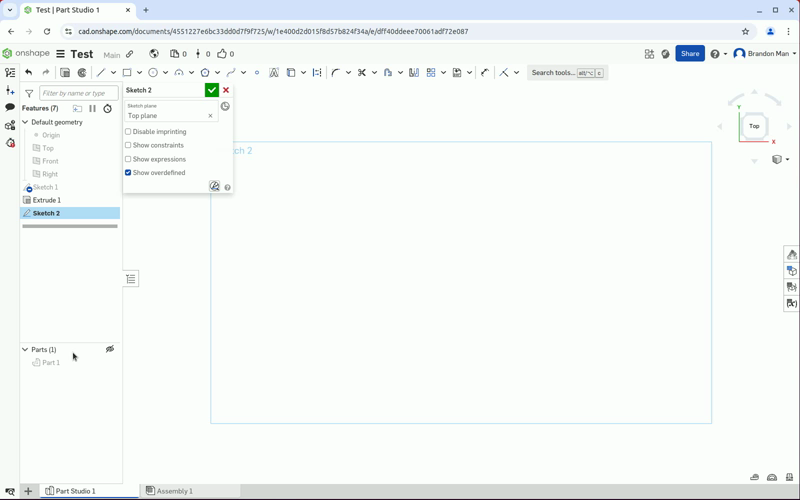
key(l)
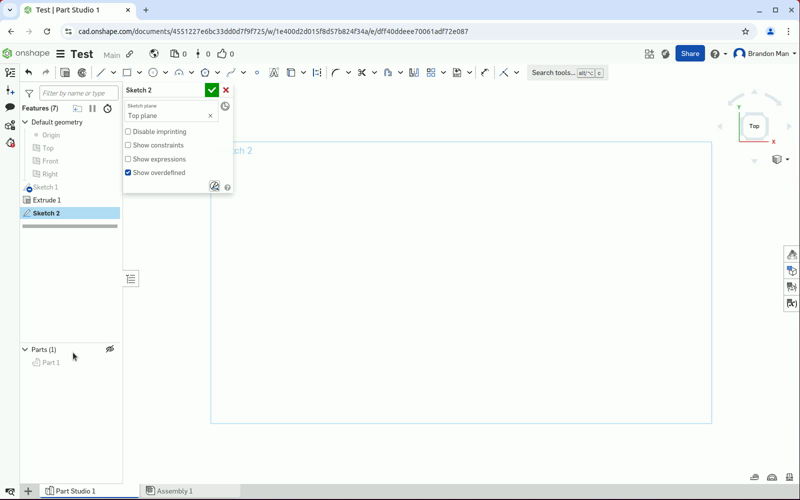
key_down(shift)
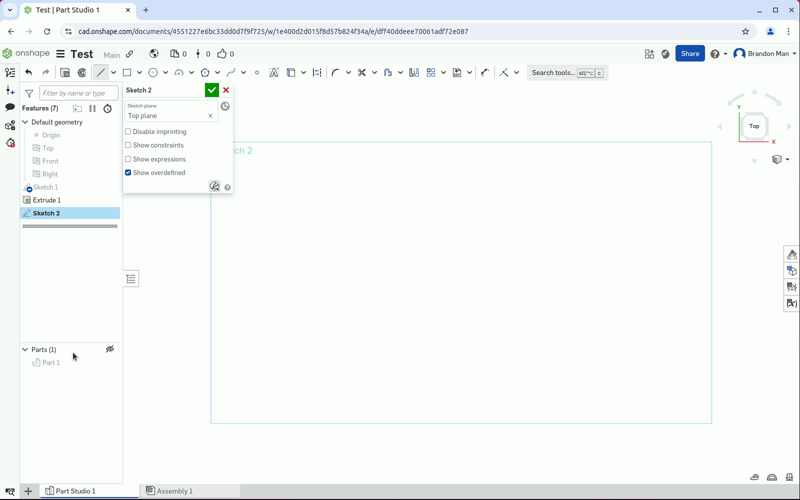
mouse_move(498, 282)
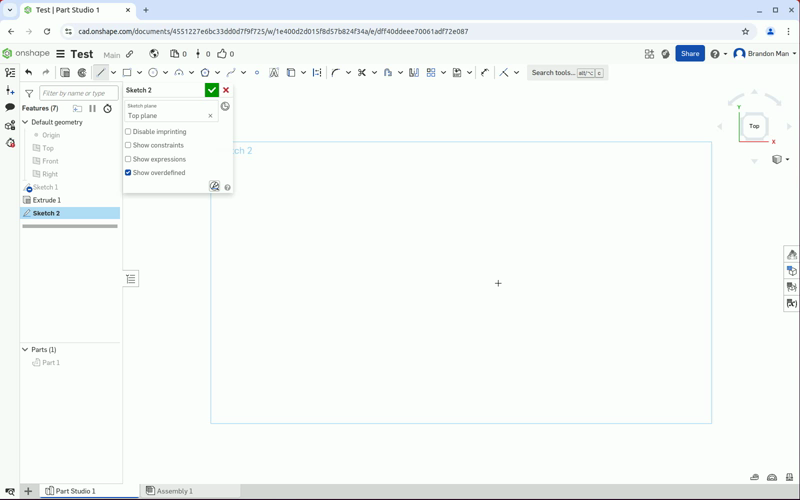
click(498, 282)
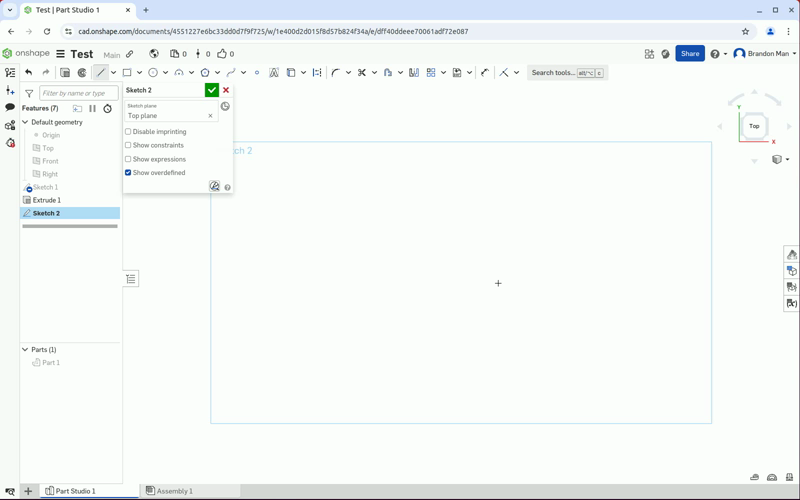
key_up(shift)
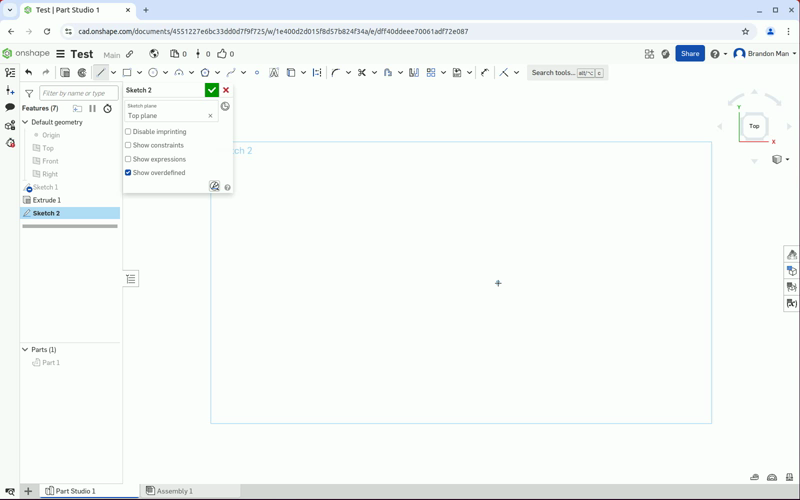
key_down(shift)
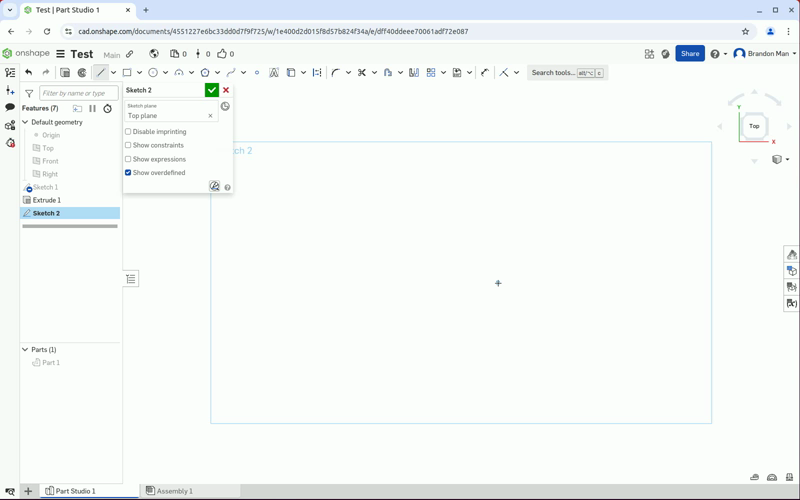
mouse_move(573, 282)
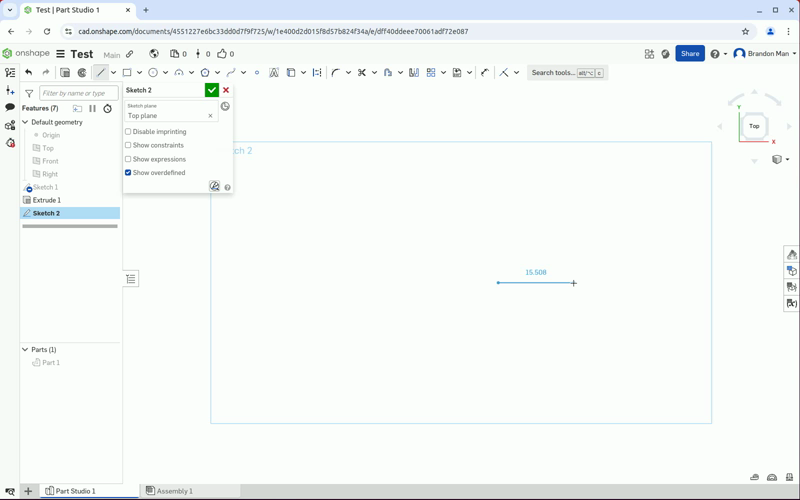
click(573, 282)
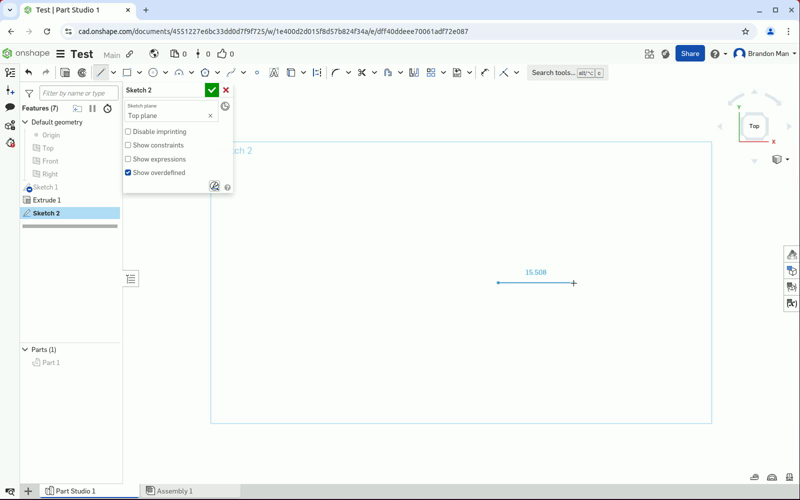
key_up(shift)
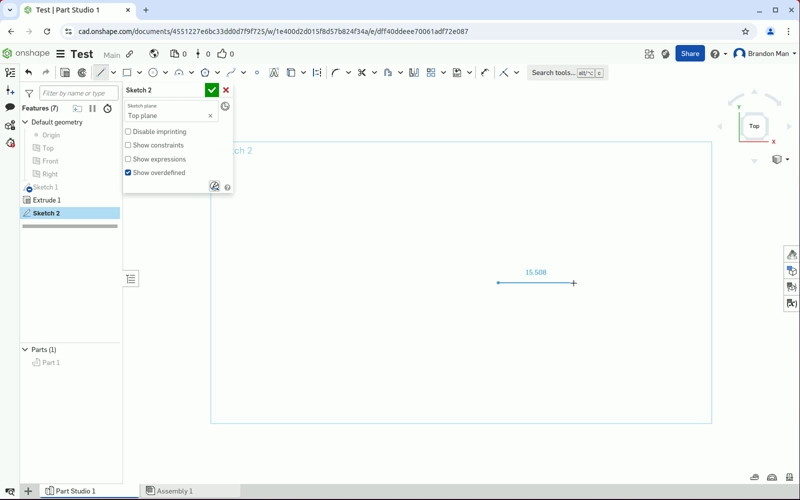
key_down(shift)
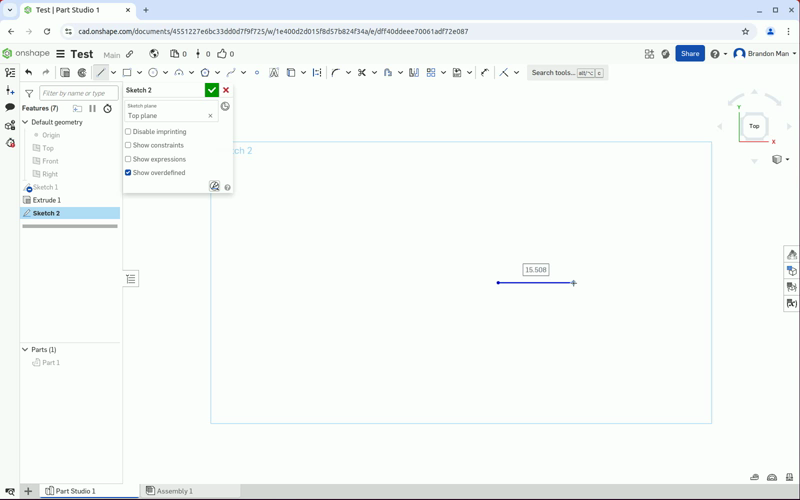
mouse_move(589, 282)
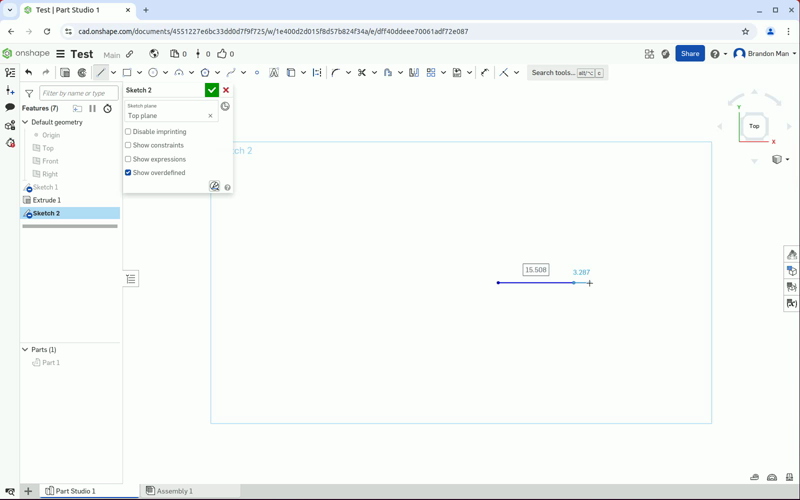
mouse_move(573, 226)
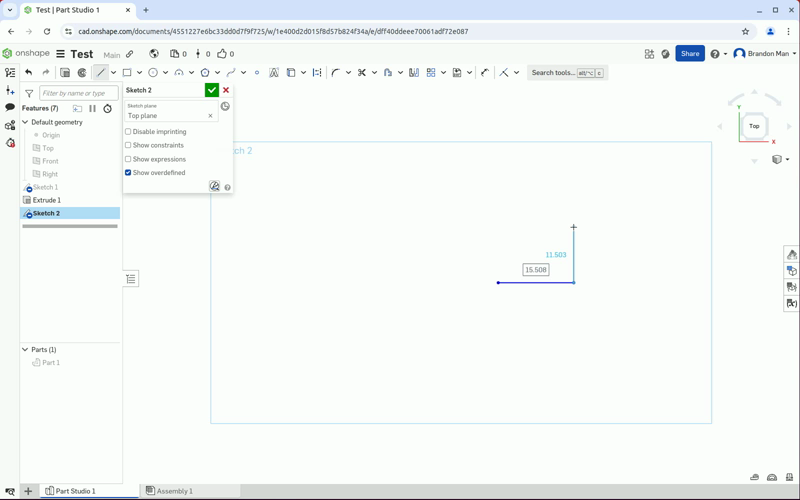
click(573, 226)
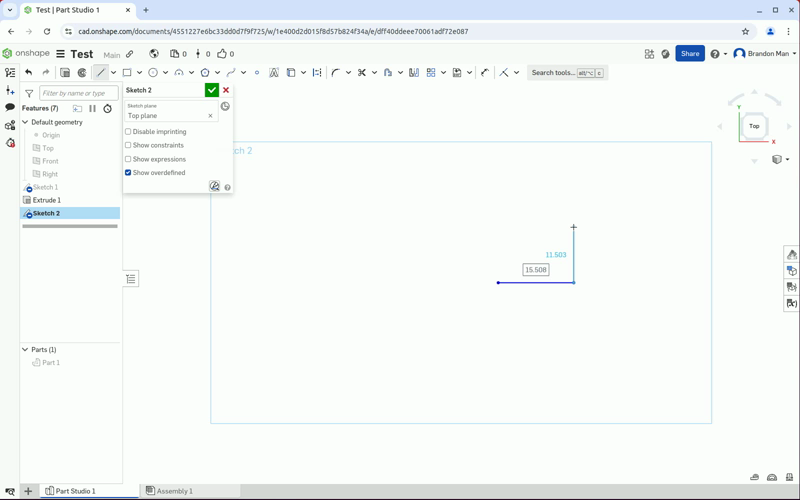
key_up(shift)
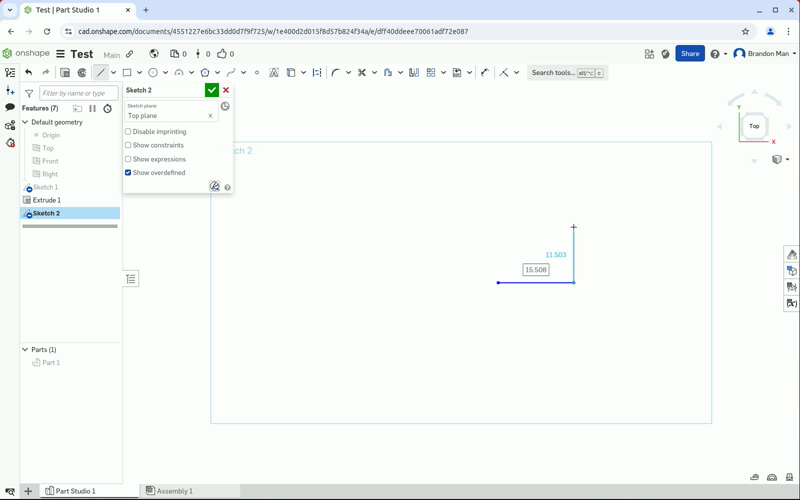
key_down(shift)
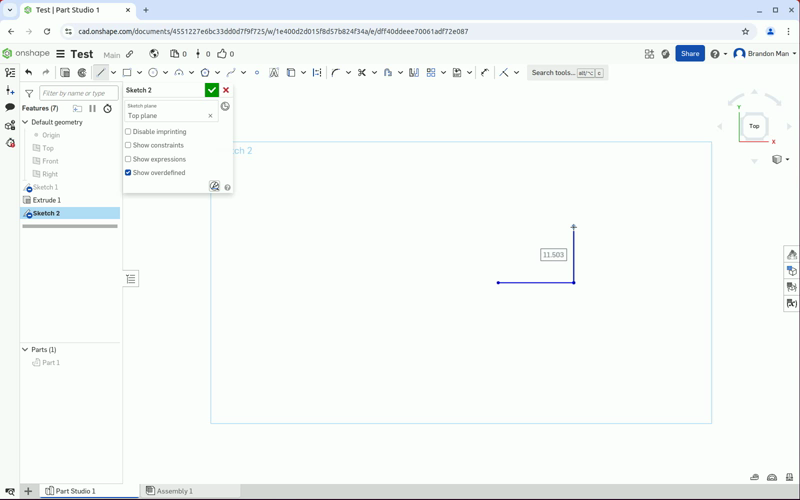
mouse_move(498, 226)
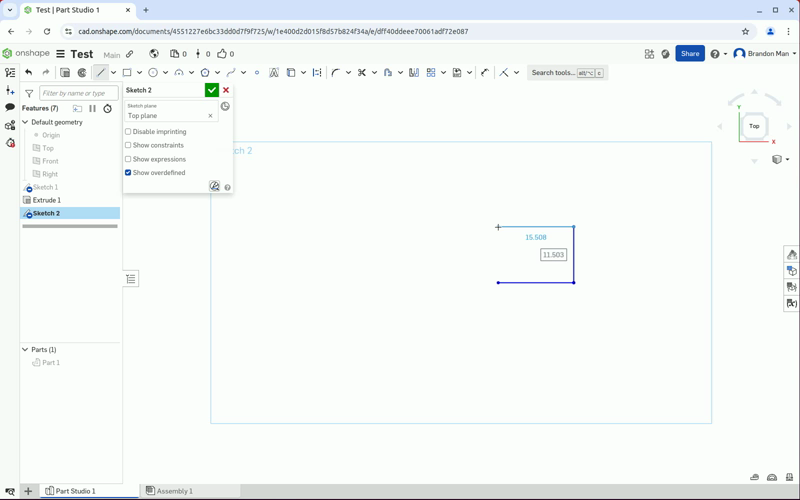
click(498, 226)
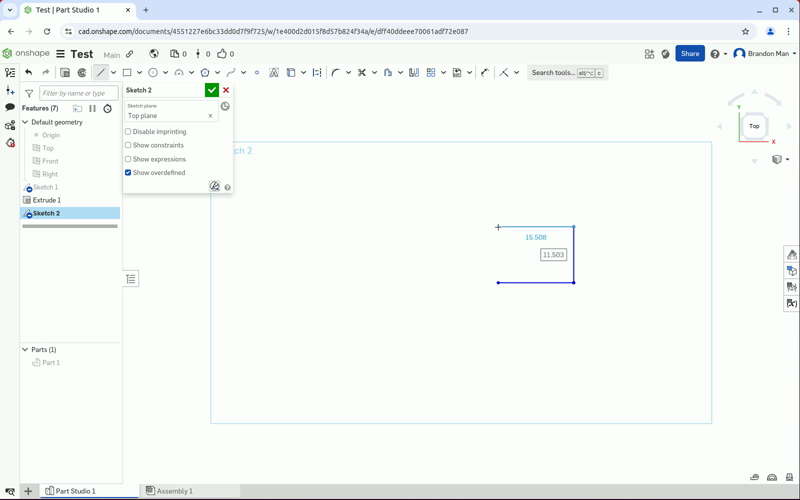
key_up(shift)
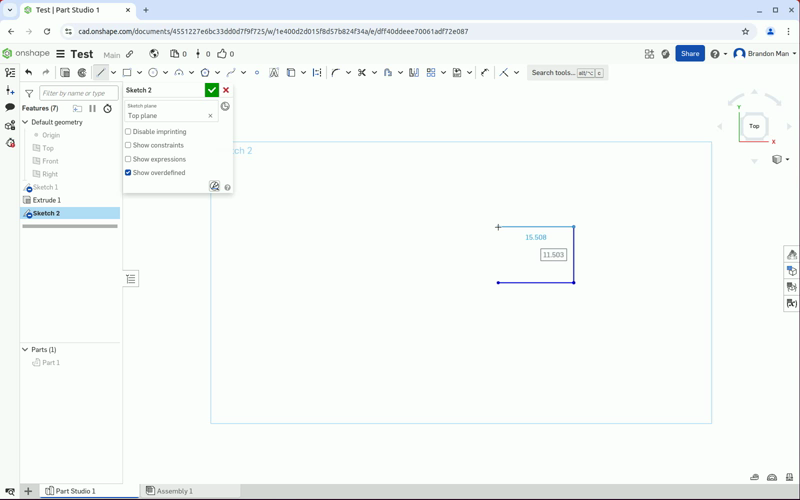
mouse_move(528, 226)
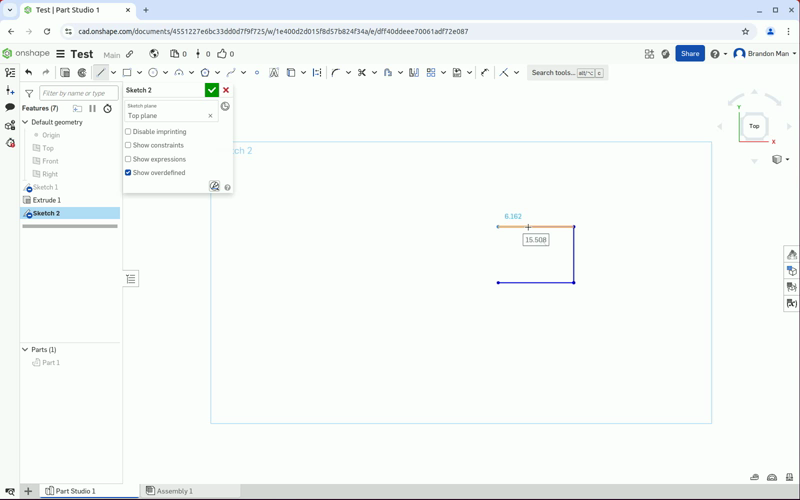
key_down(shift)
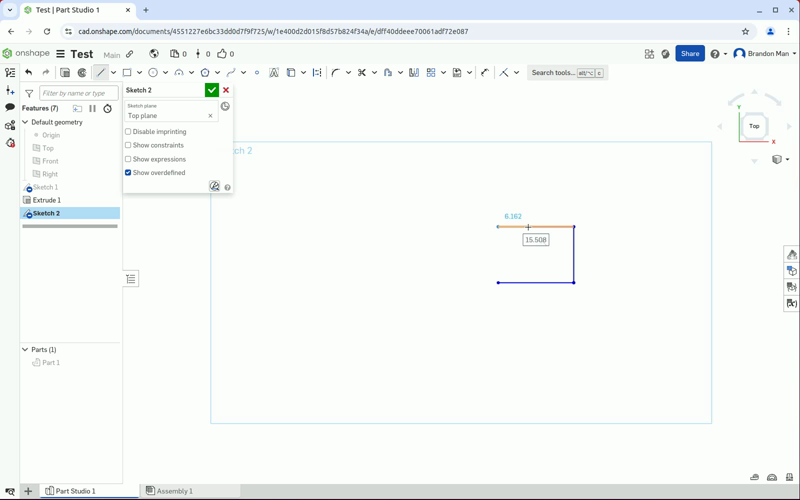
mouse_move(498, 282)
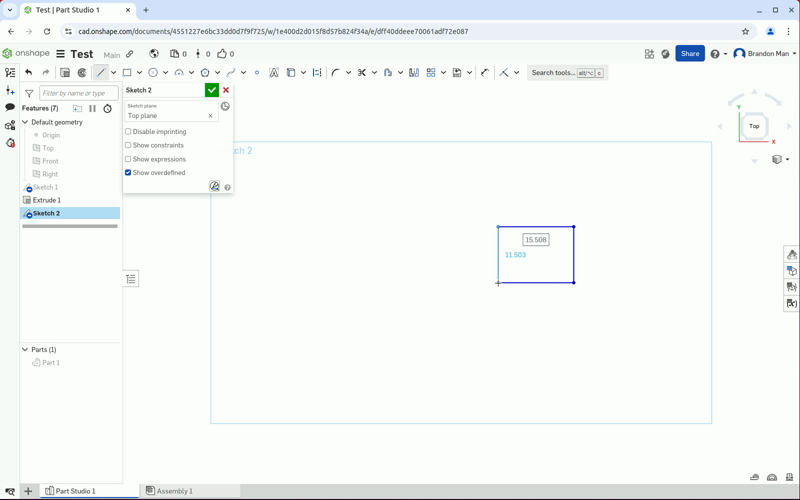
key_up(shift)
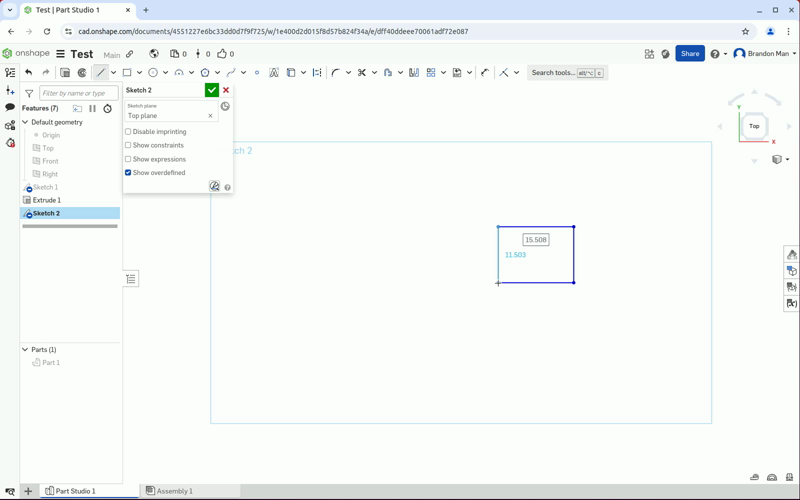
click(498, 282)
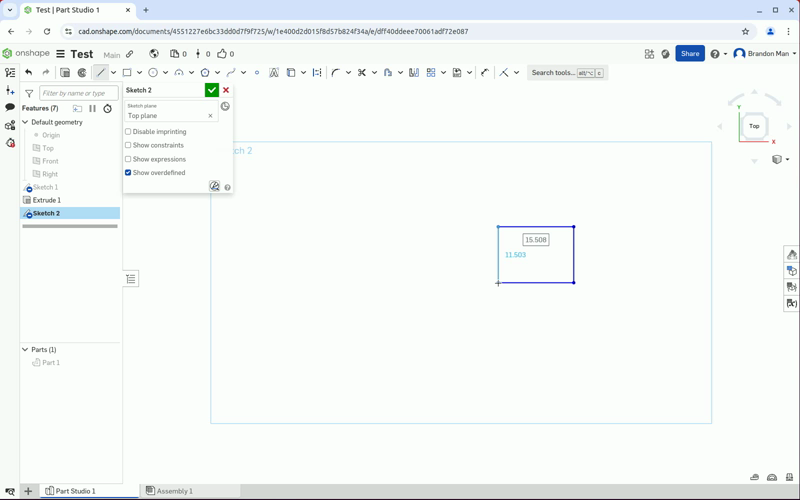
key(esc)
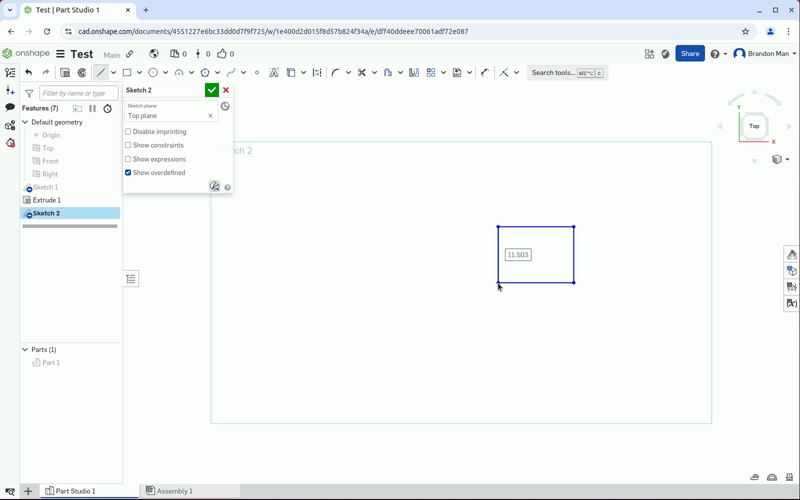
mouse_move(544, 268)
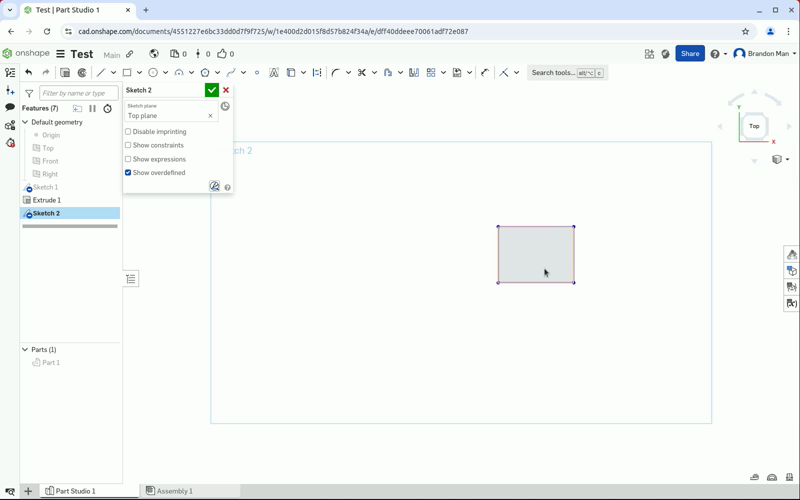
click(544, 268)
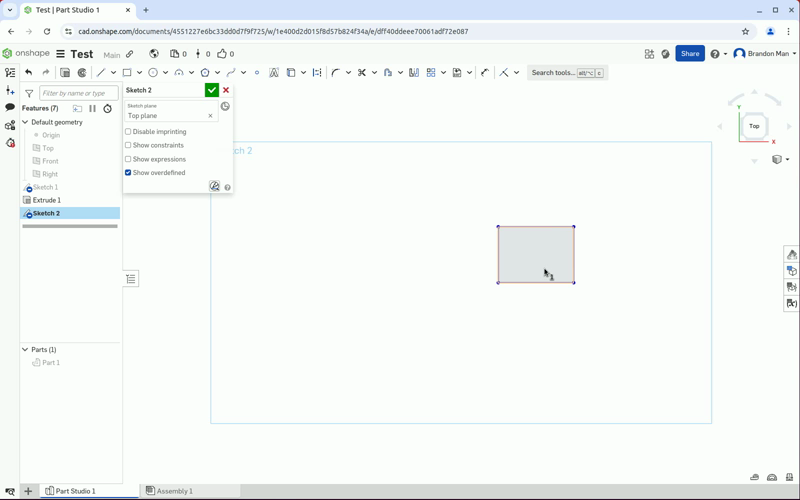
mouse_move(73, 352)
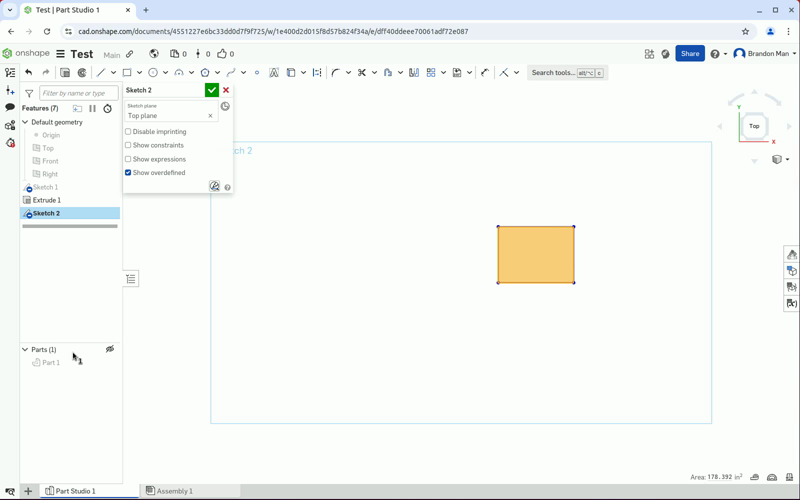
key(shift+y)
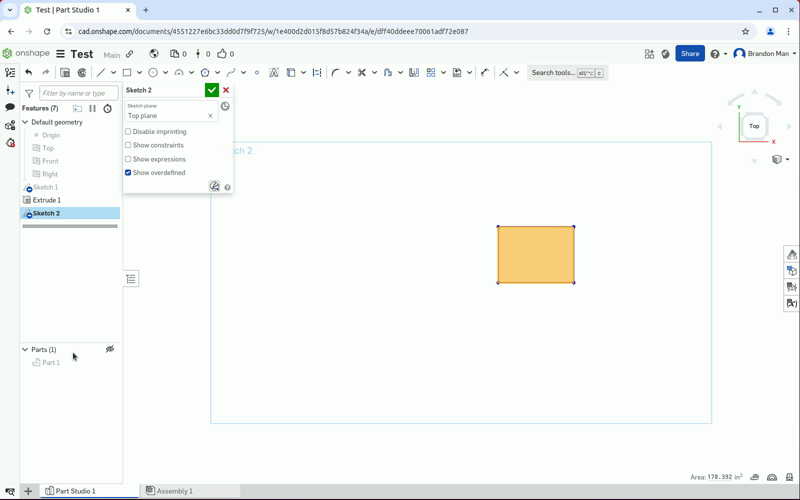
key(shift+e)
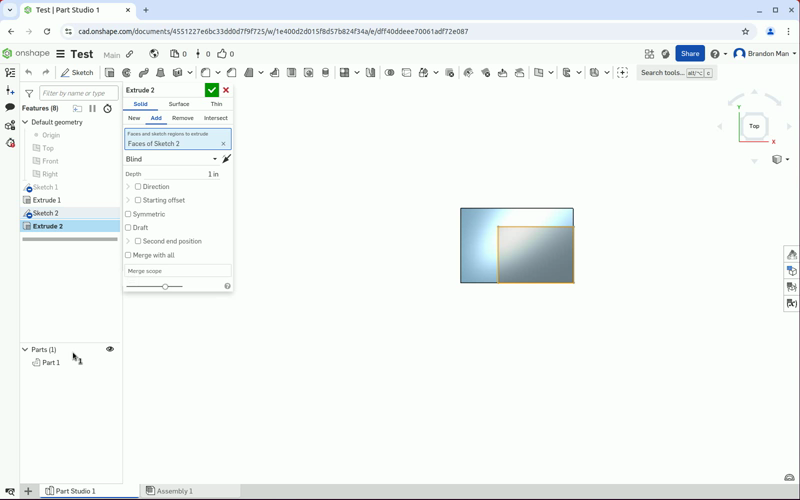
mouse_move(143, 106)
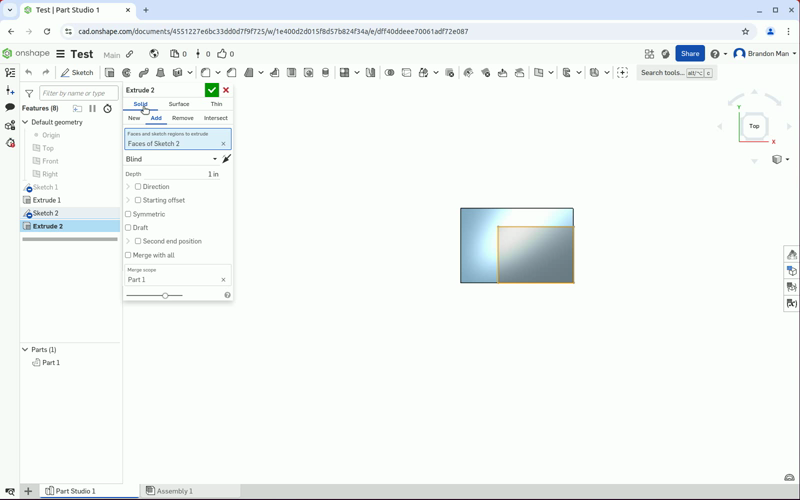
click(143, 106)
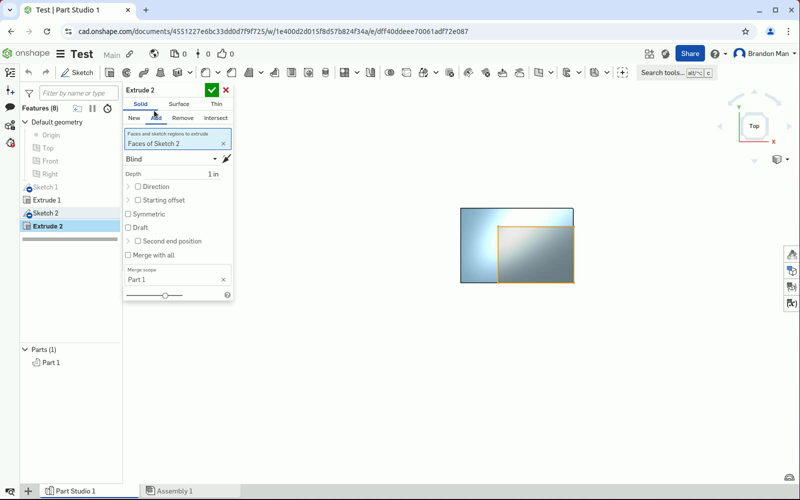
mouse_move(186, 120)
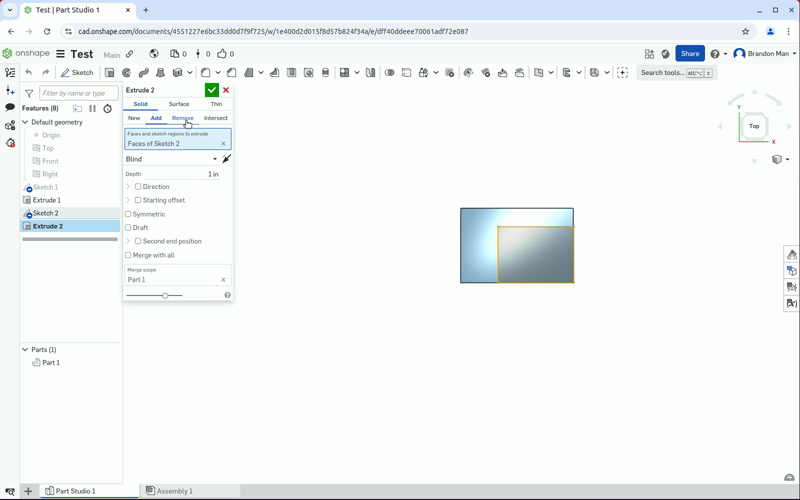
click(186, 120)
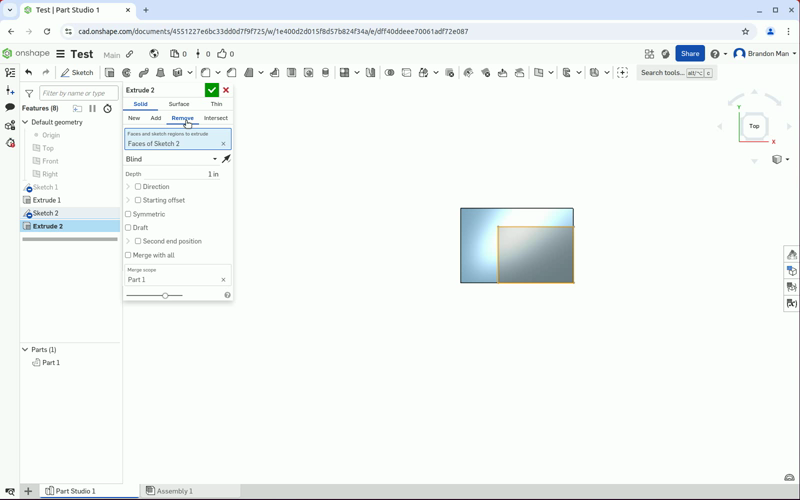
key(tab, 4)
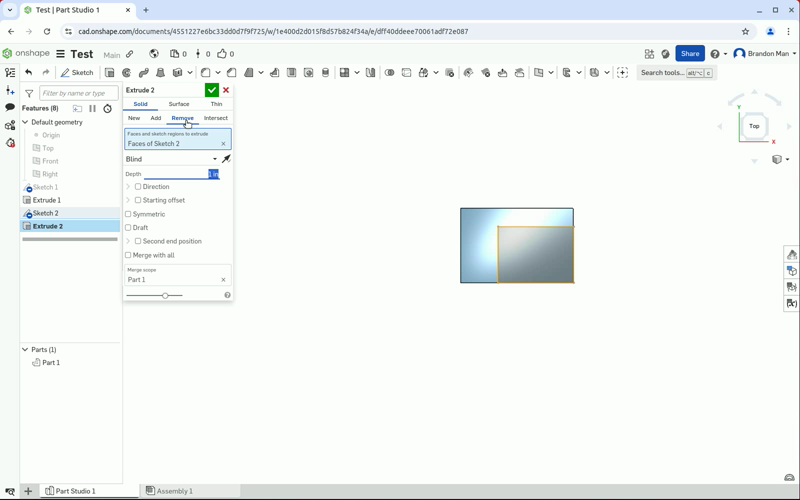
text(11.554)
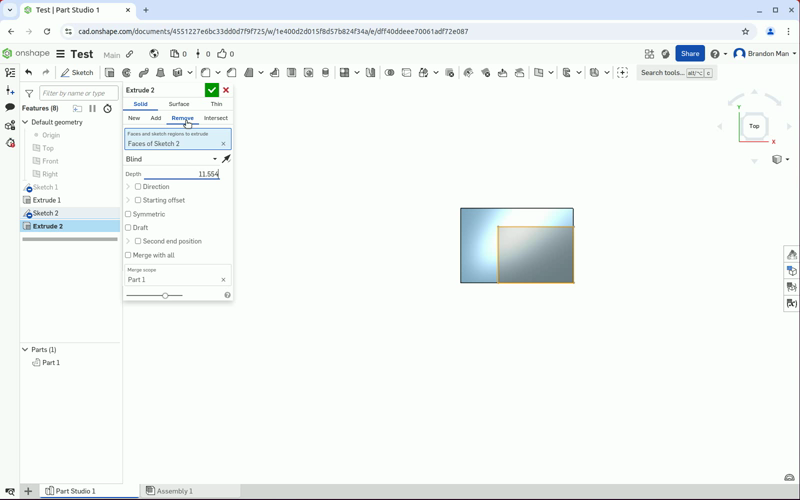
key(tab, 6)
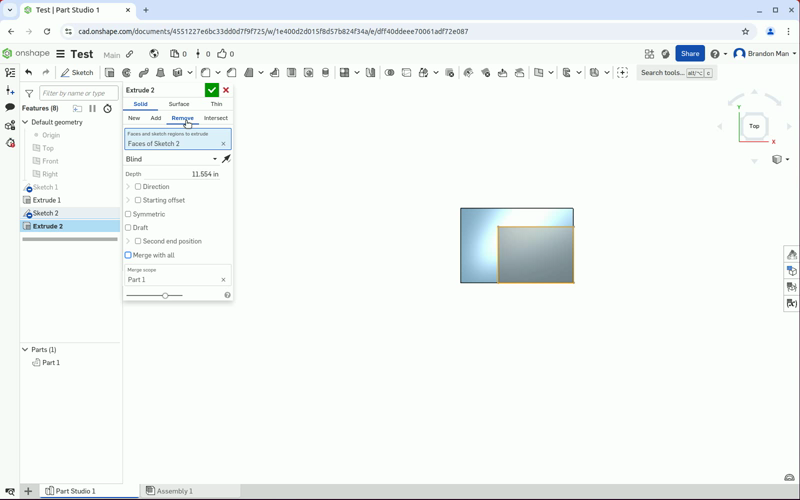
key(space)
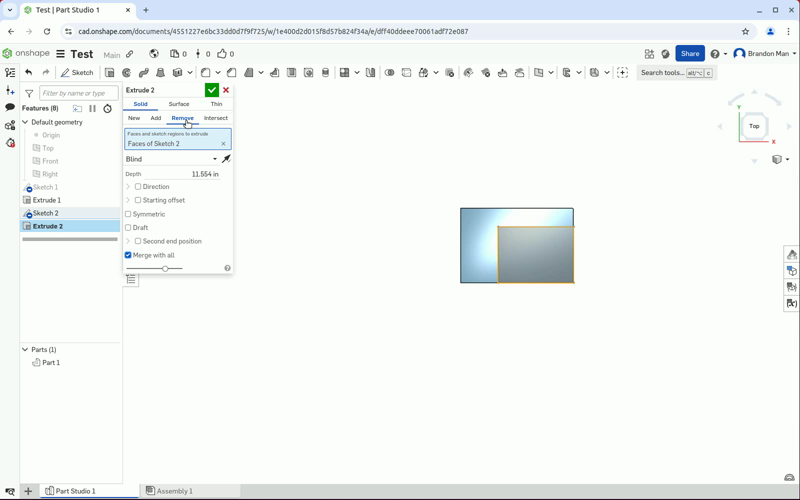
key(enter)
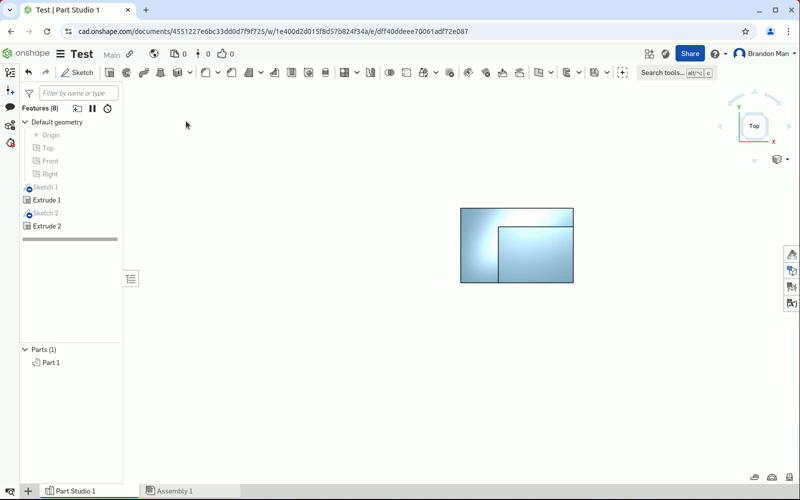
key(shift+h)
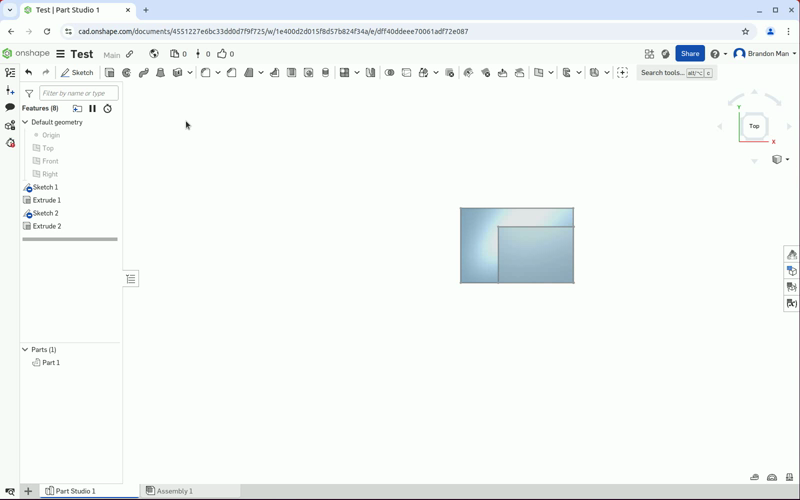
key(shift+h)
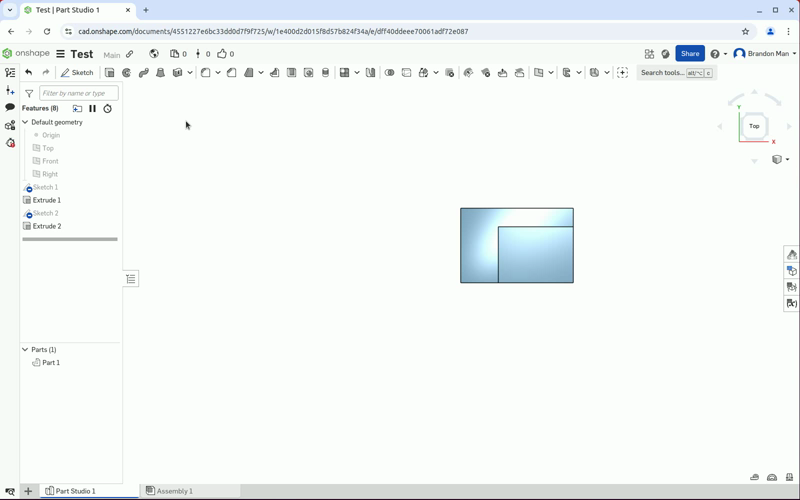
mouse_move(73, 189)
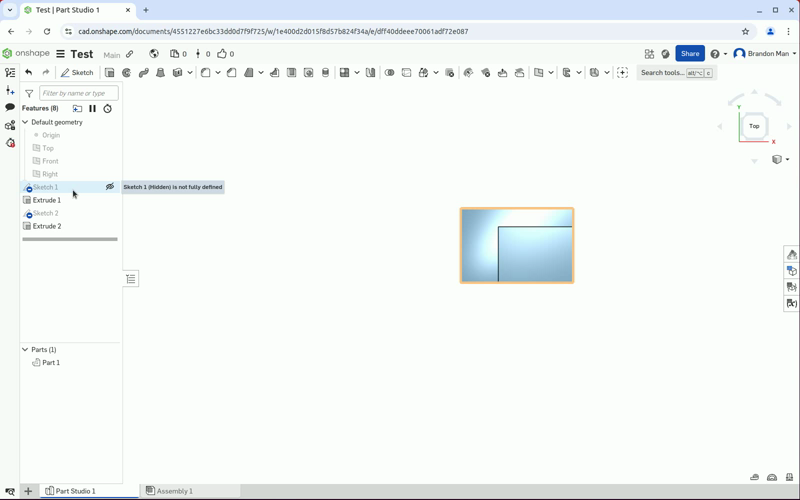
click(73, 189)
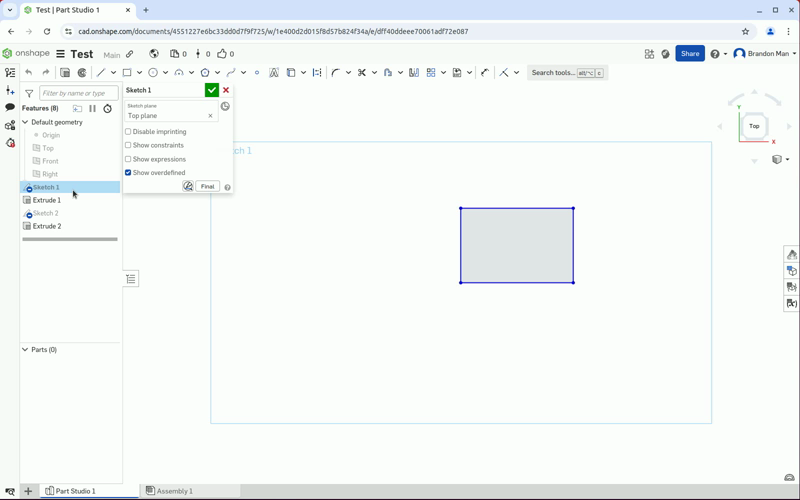
mouse_move(229, 92)
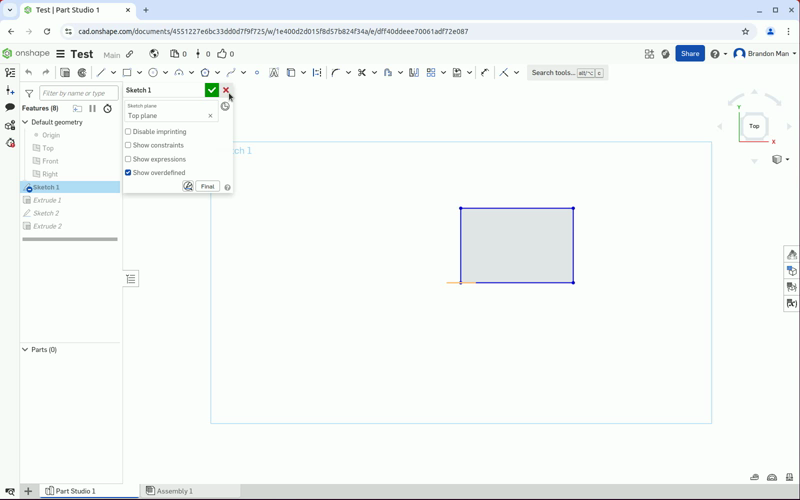
click(229, 92)
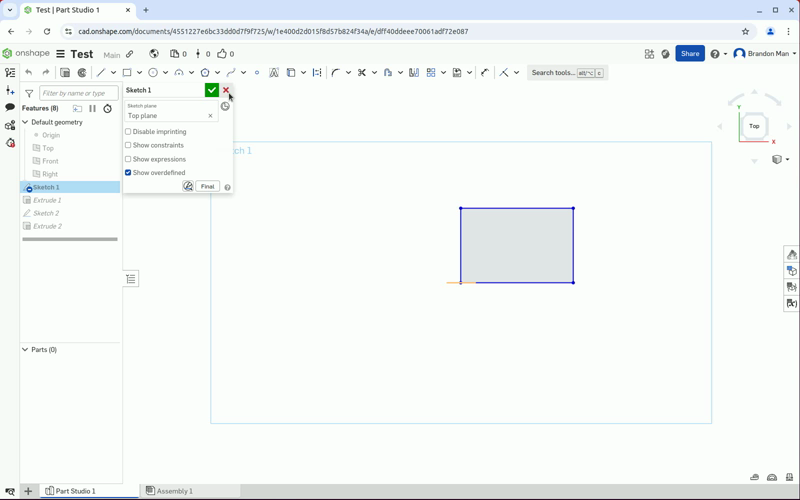
key(shift+s)
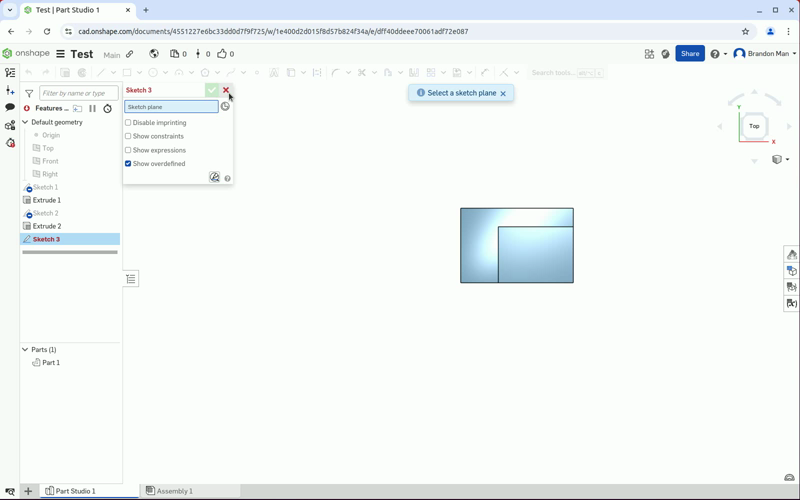
mouse_move(73, 150)
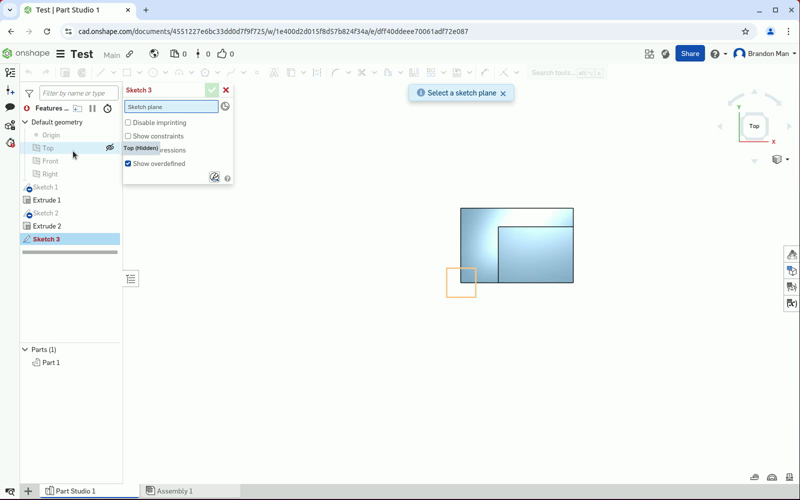
click(73, 150)
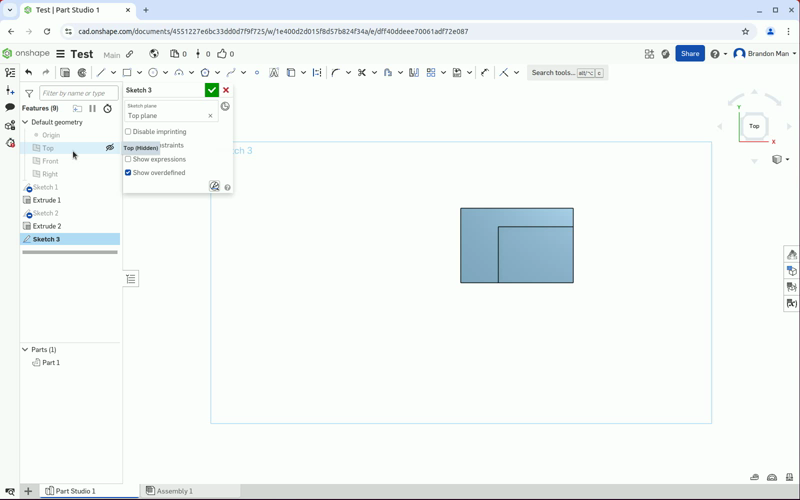
mouse_move(73, 352)
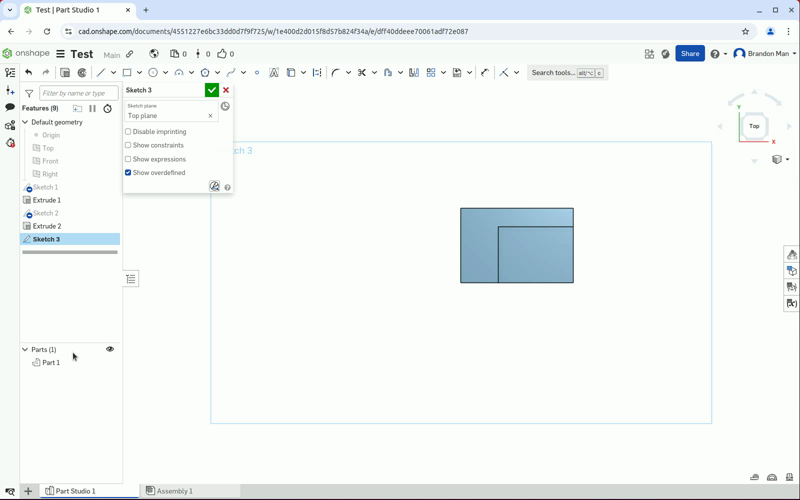
key(y)
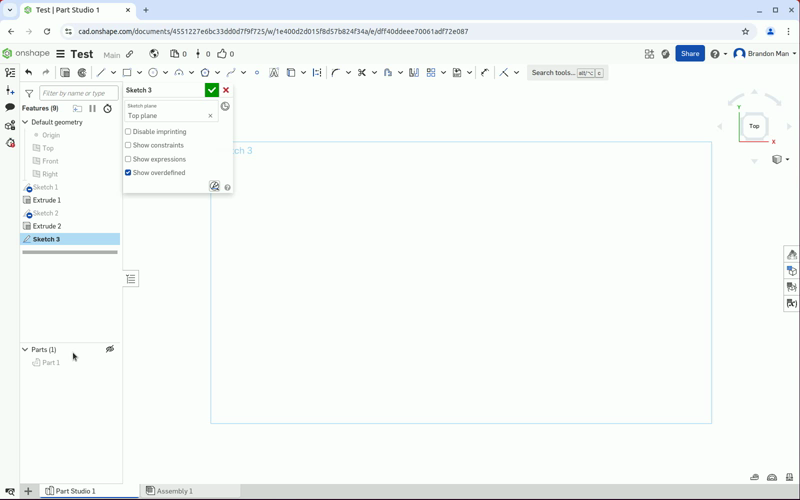
key(l)
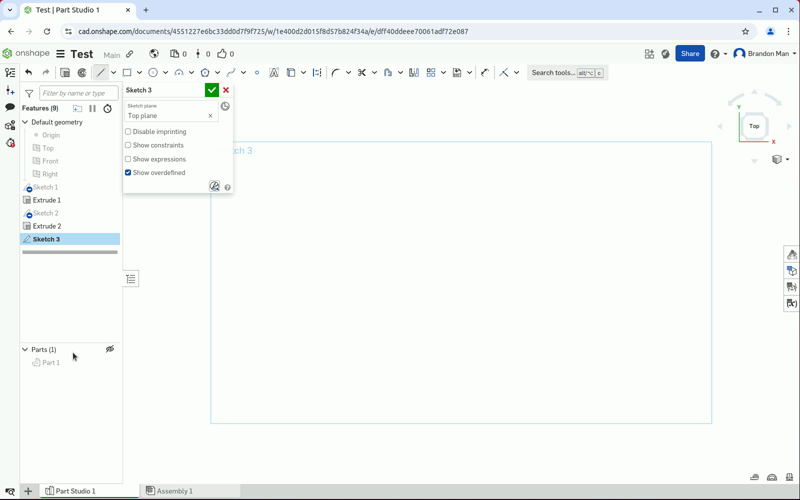
key_down(shift)
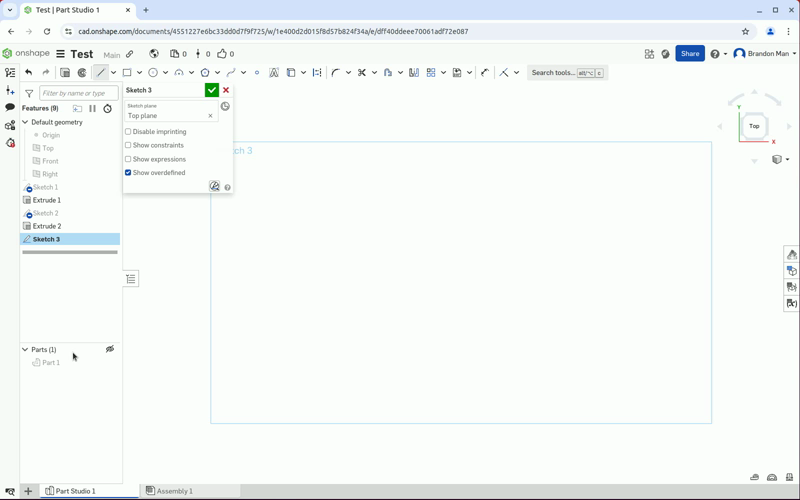
mouse_move(498, 226)
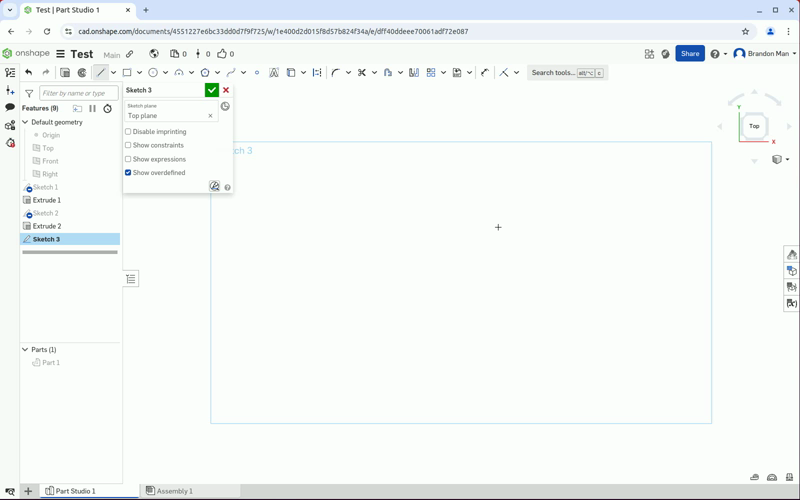
click(498, 226)
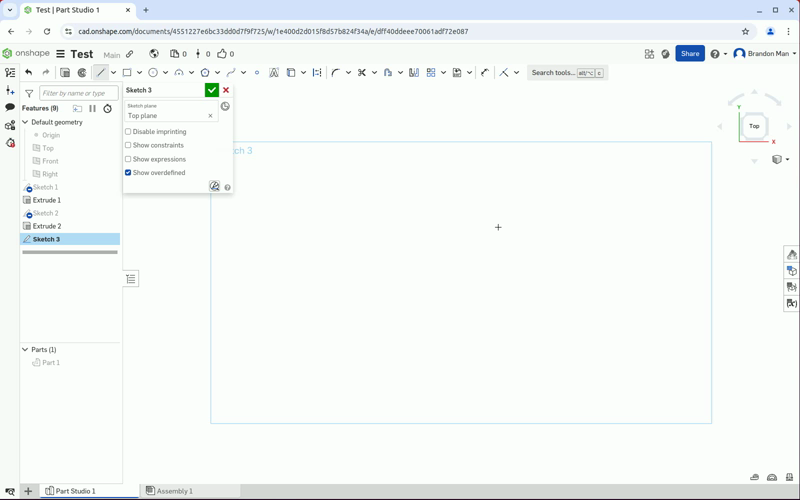
key_up(shift)
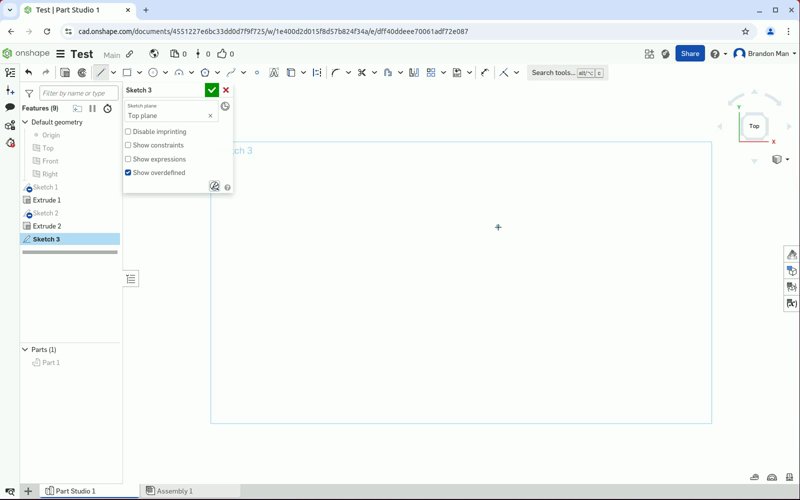
key_down(shift)
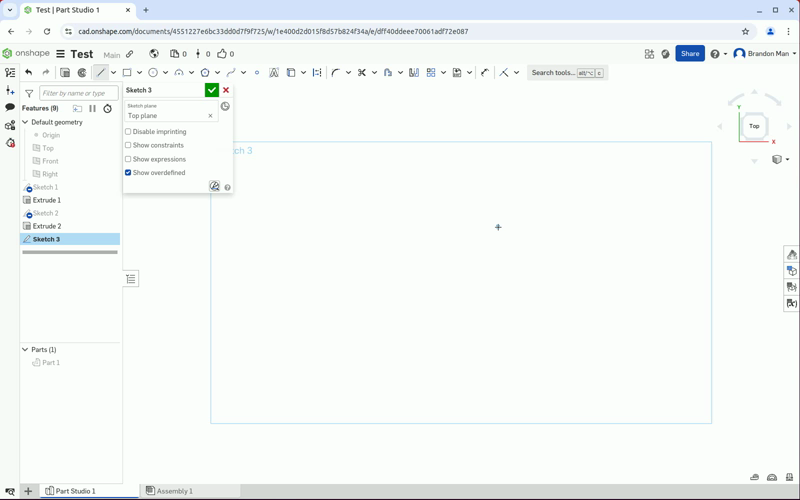
mouse_move(573, 226)
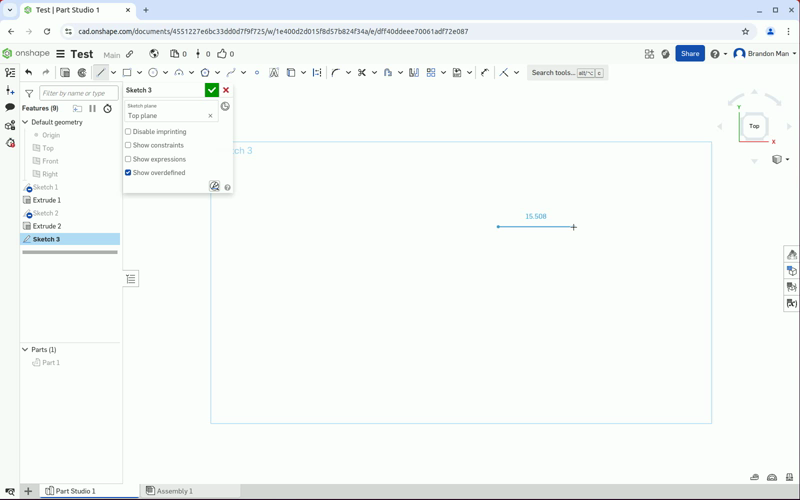
click(573, 226)
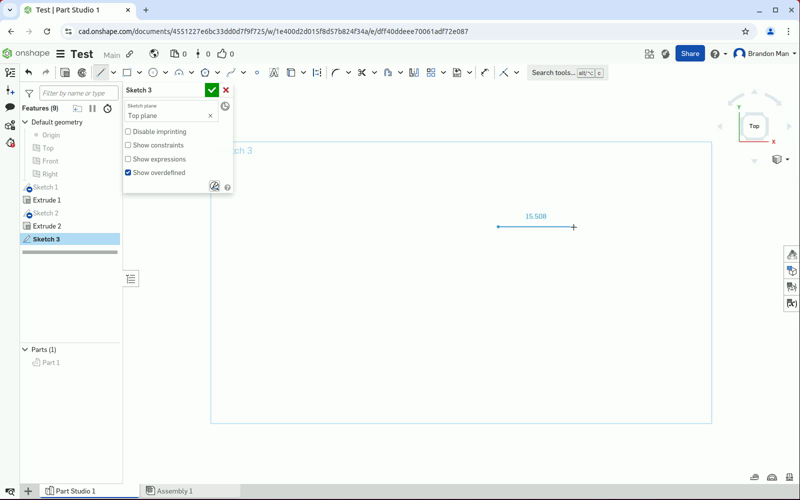
key_up(shift)
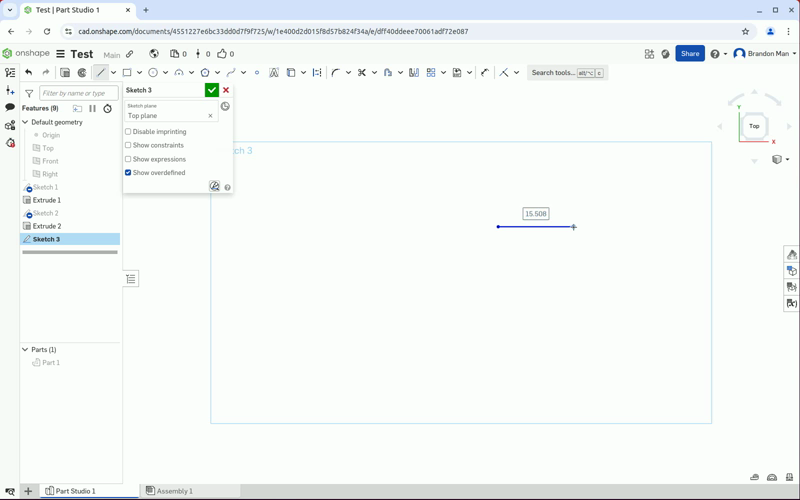
key_down(shift)
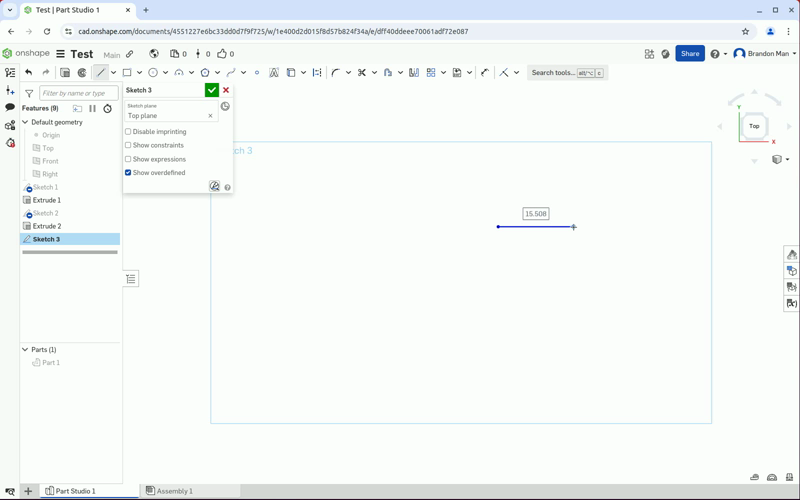
mouse_move(589, 226)
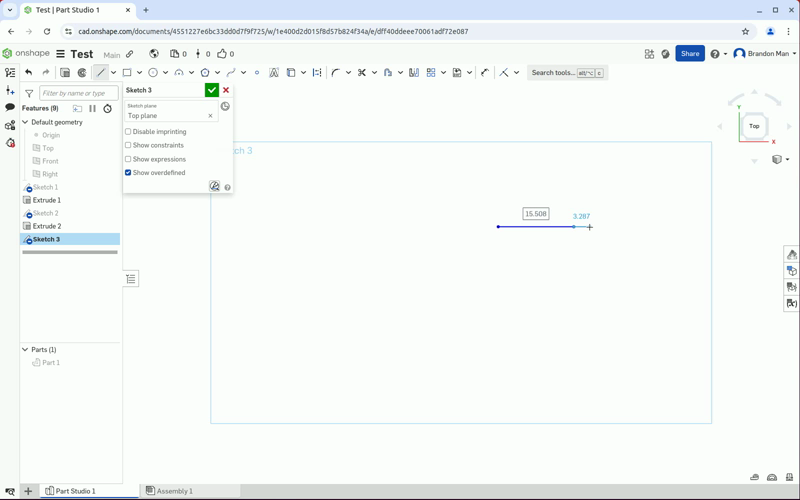
mouse_move(573, 207)
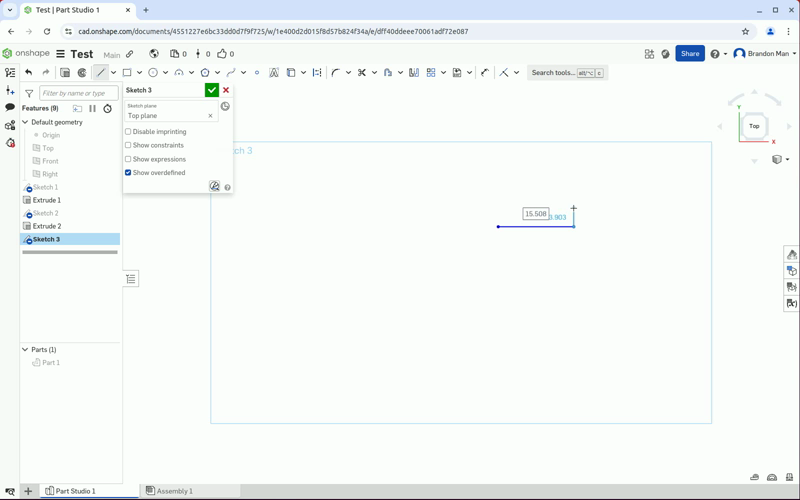
click(573, 207)
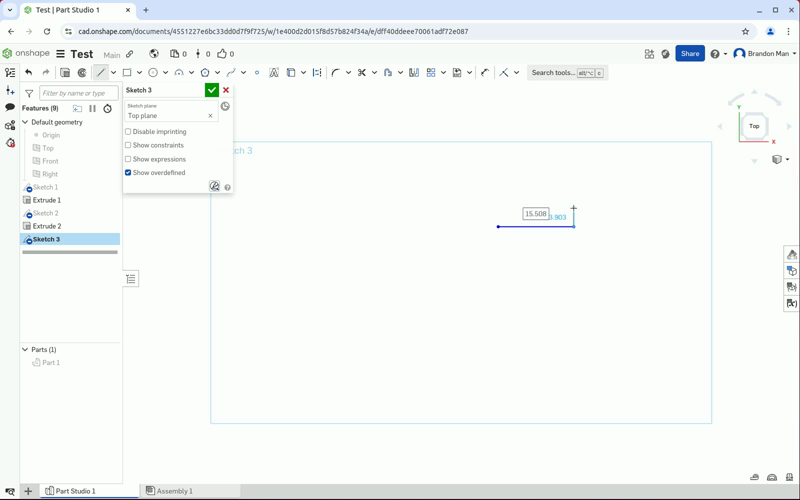
key_up(shift)
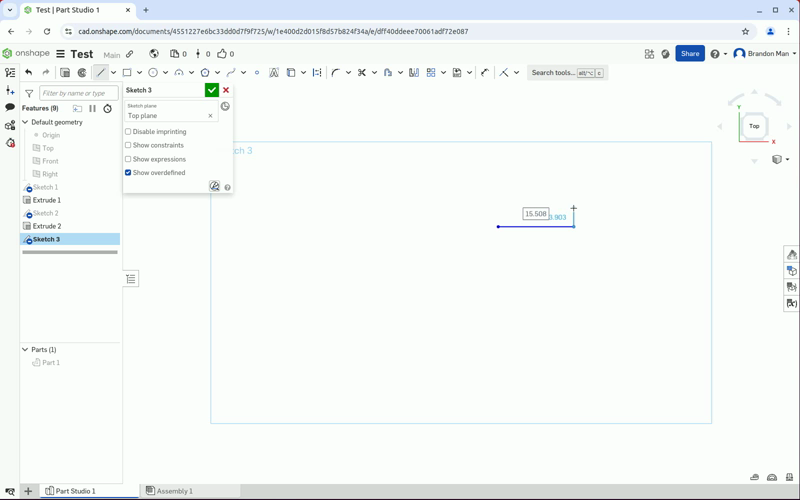
key_down(shift)
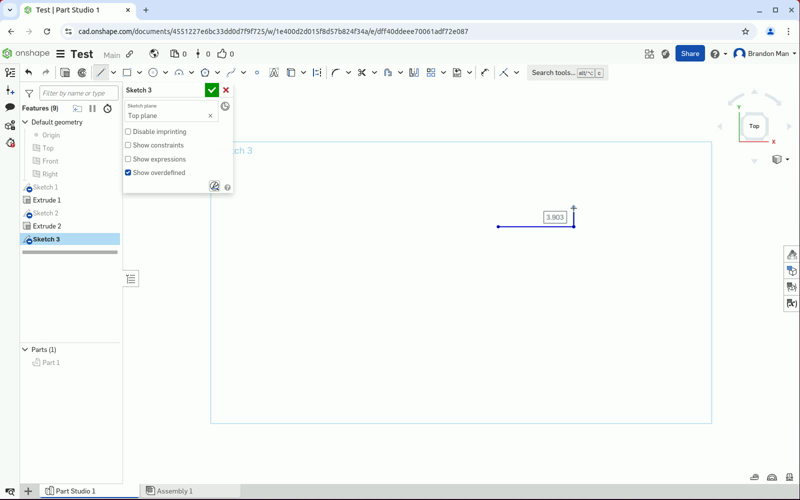
mouse_move(498, 207)
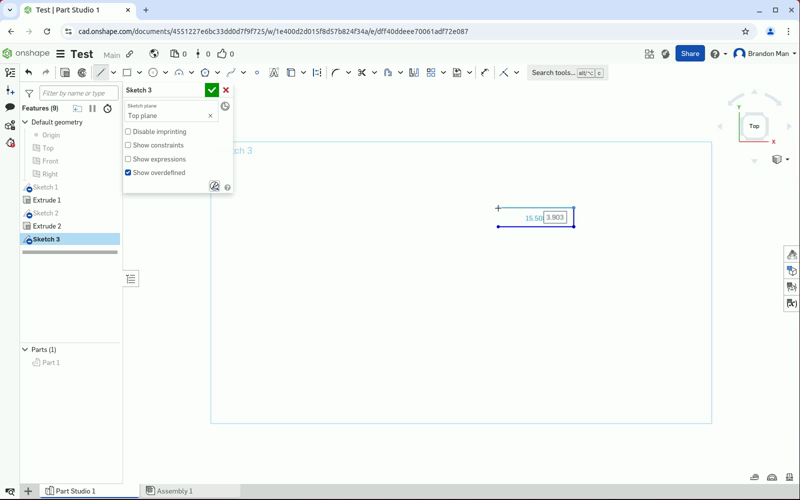
click(498, 207)
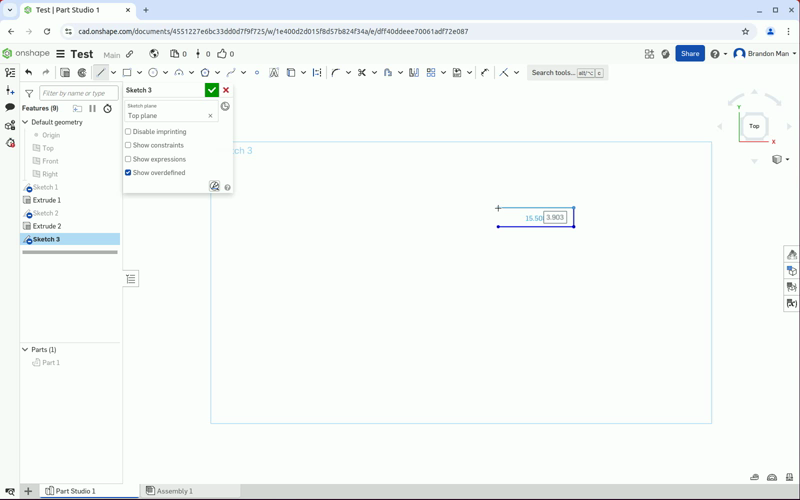
key_up(shift)
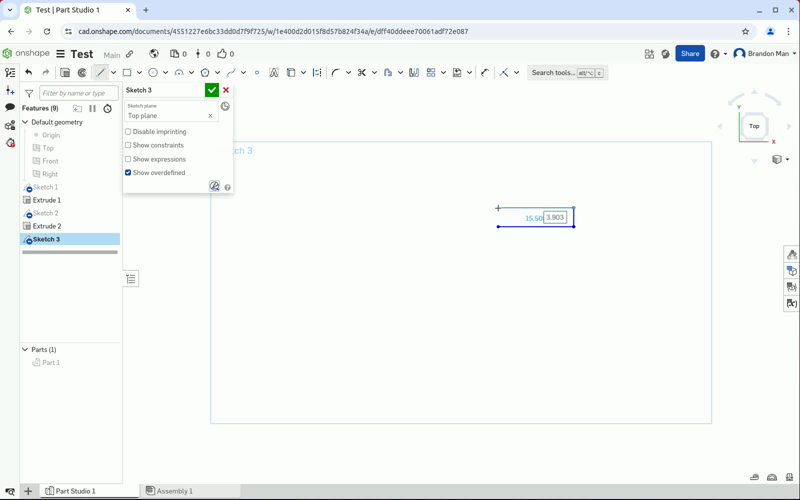
mouse_move(528, 207)
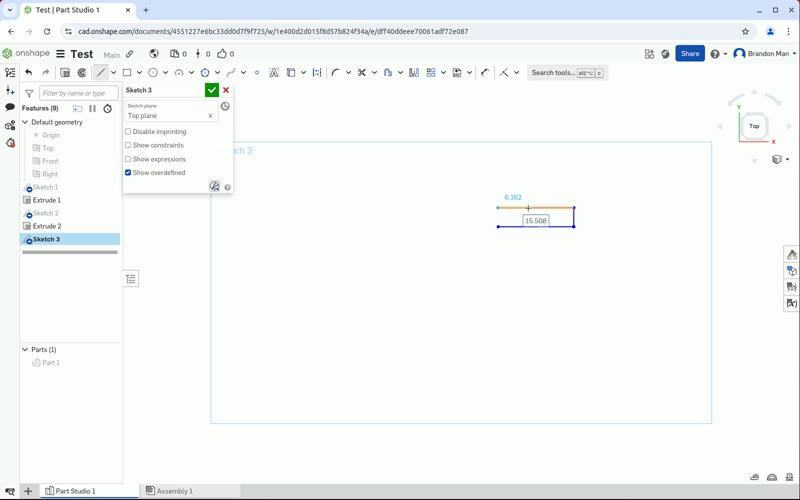
key_down(shift)
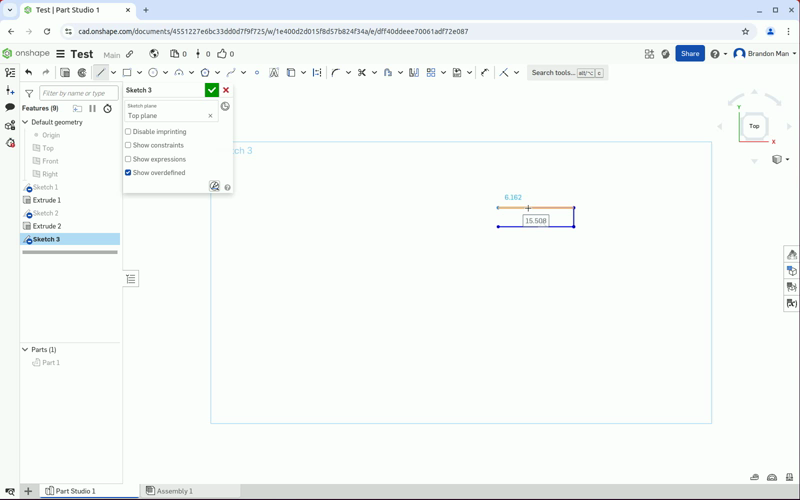
mouse_move(498, 226)
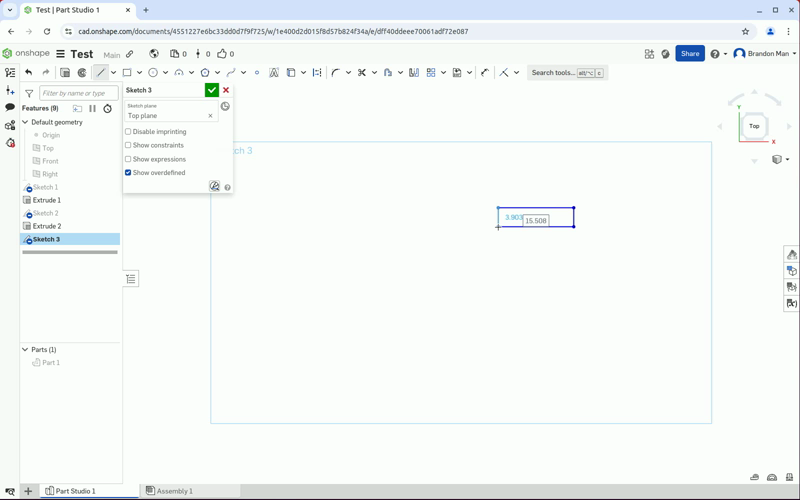
key_up(shift)
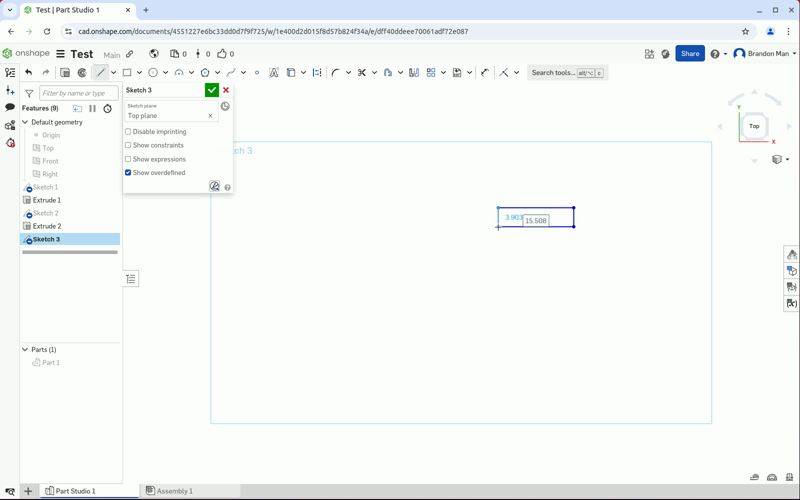
click(498, 226)
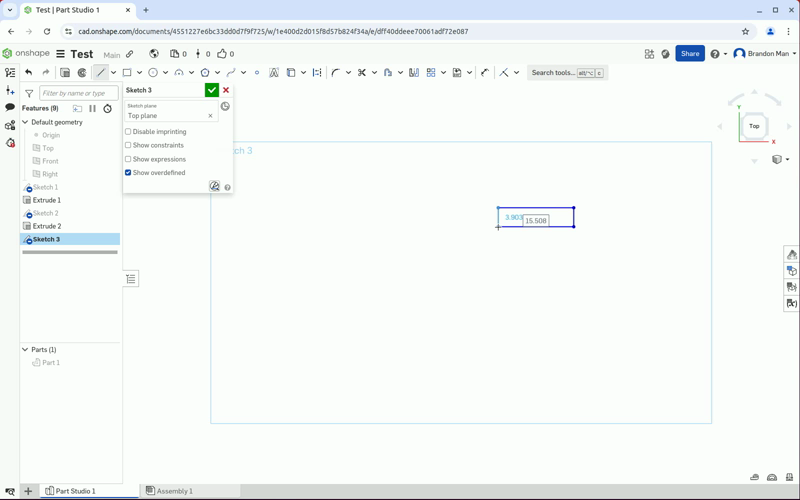
key(esc)
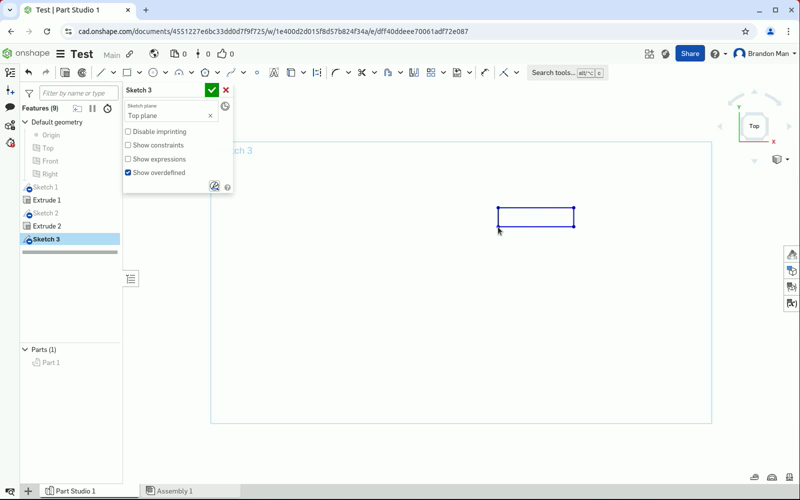
mouse_move(571, 210)
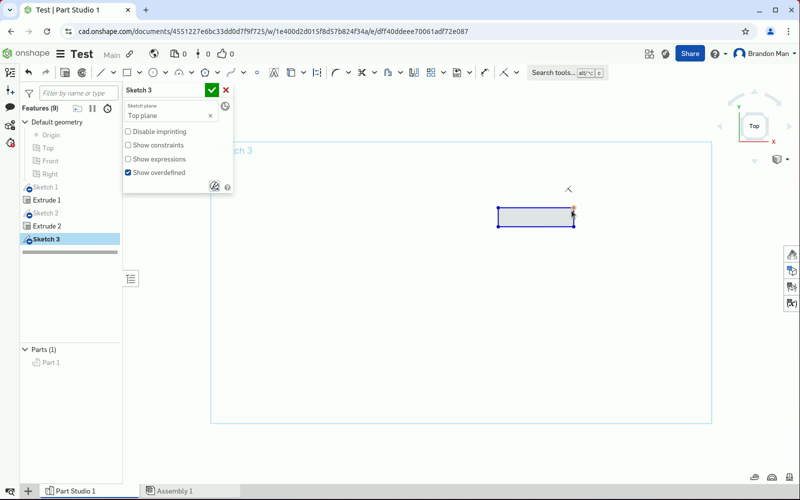
scroll(6)
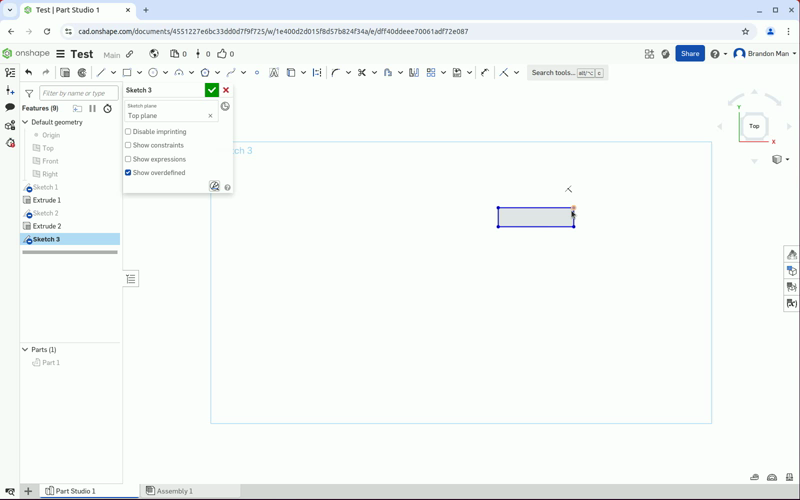
scroll(6)
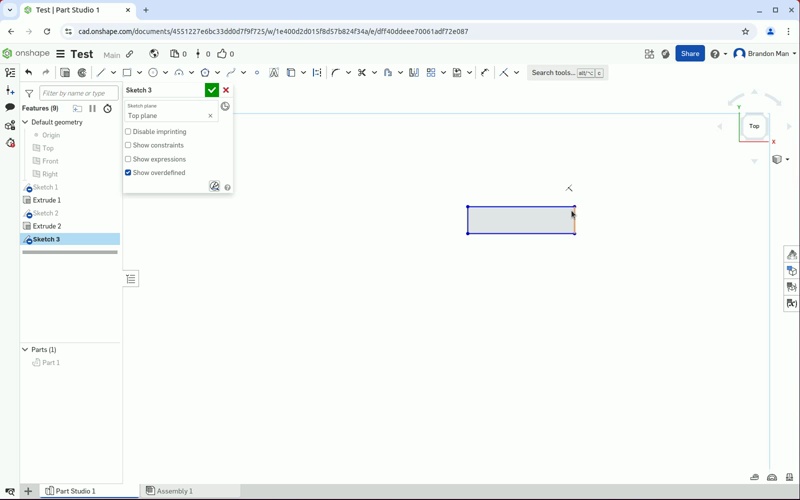
scroll(6)
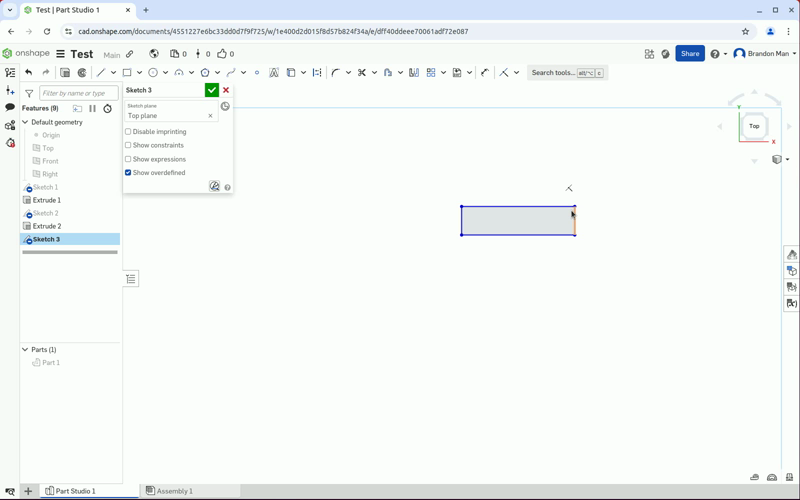
scroll(6)
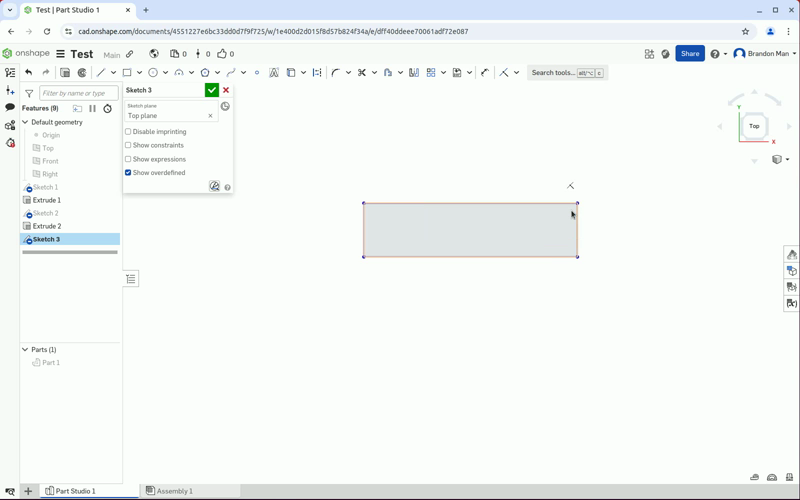
scroll(6)
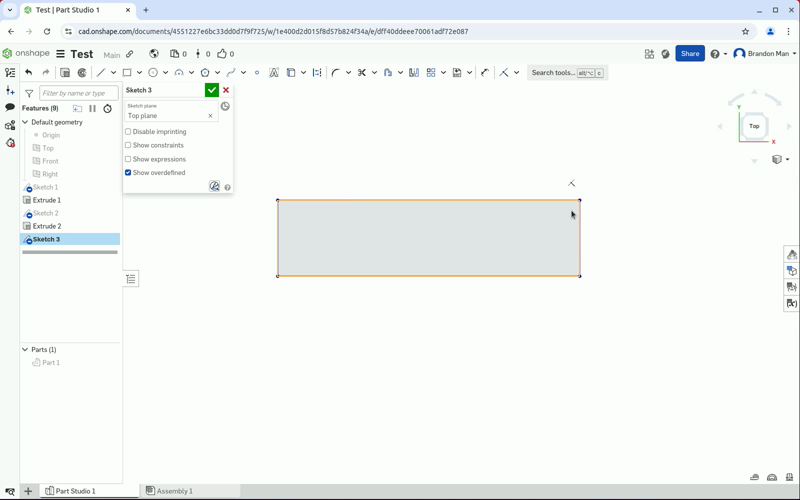
scroll(6)
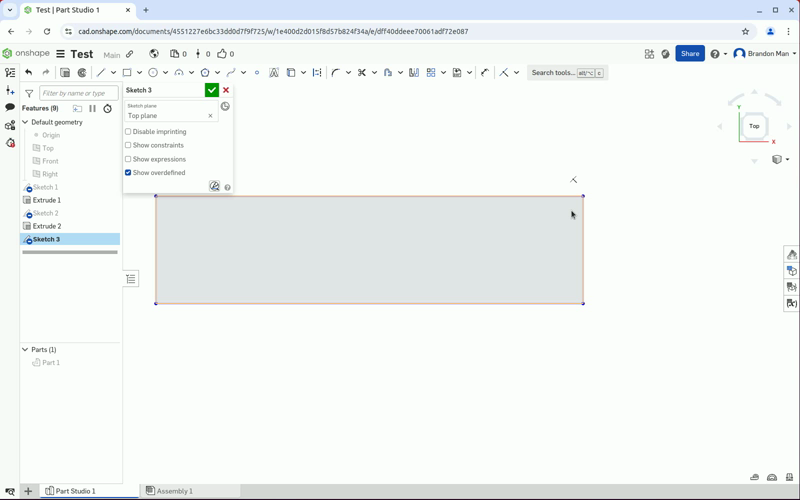
scroll(6)
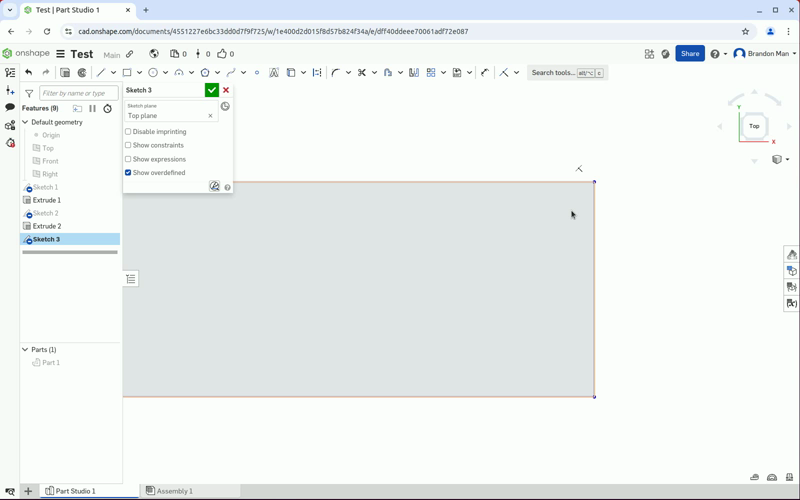
click(571, 210)
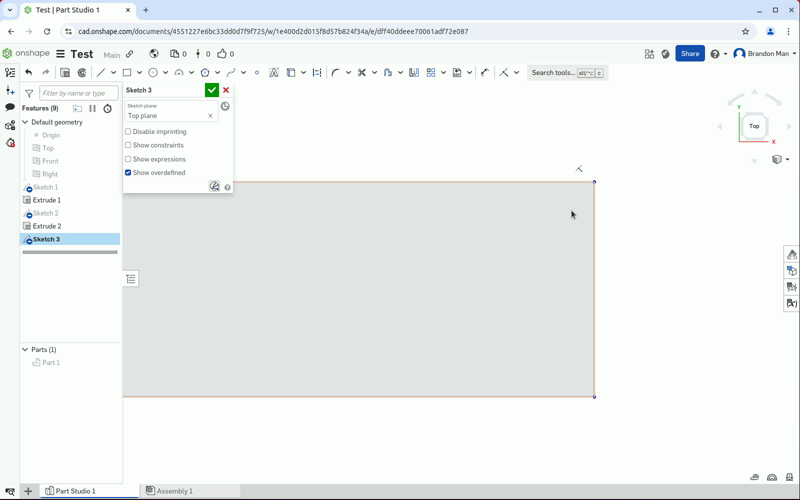
scroll(-6)
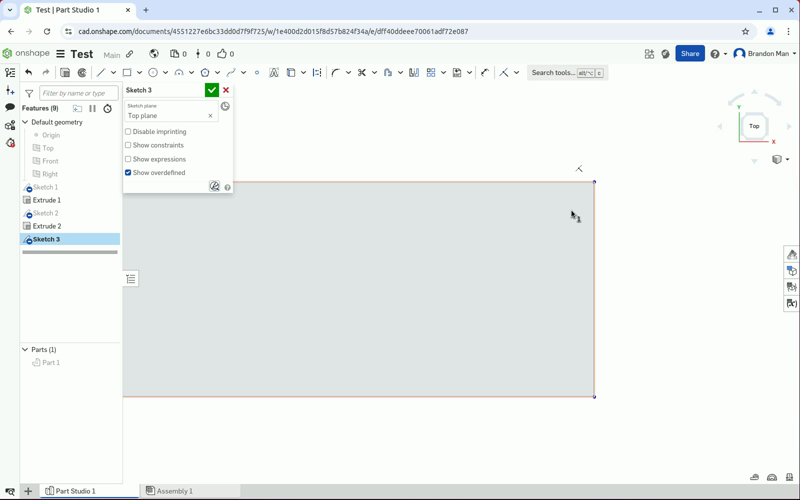
scroll(-6)
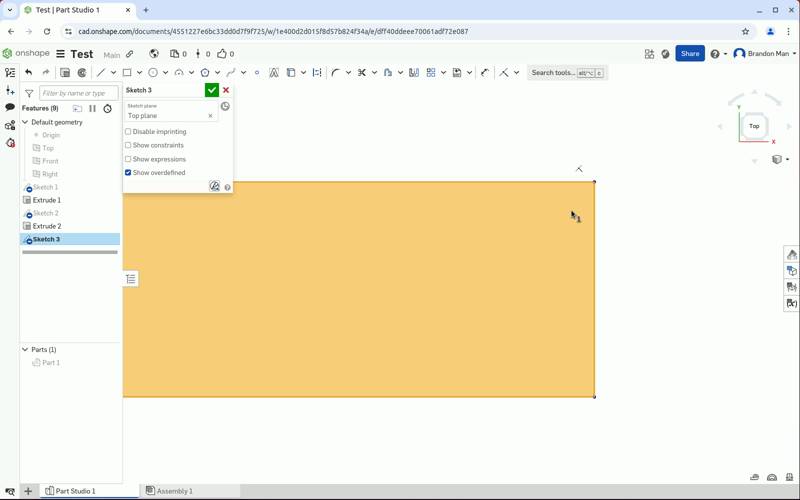
scroll(-6)
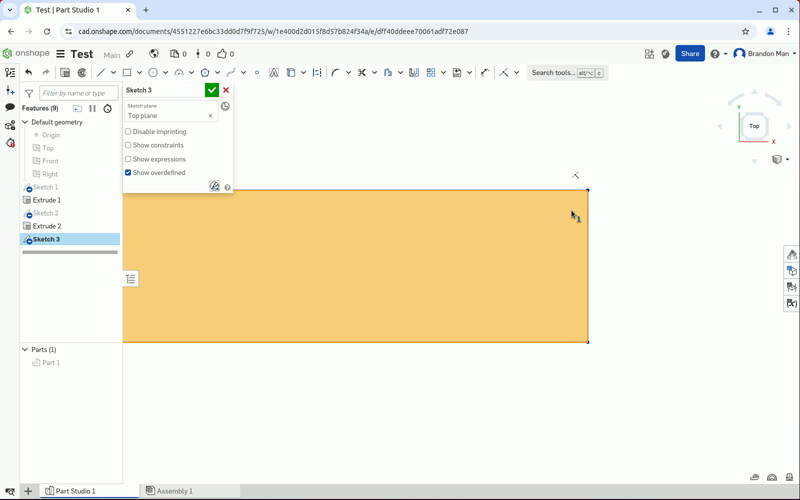
scroll(-6)
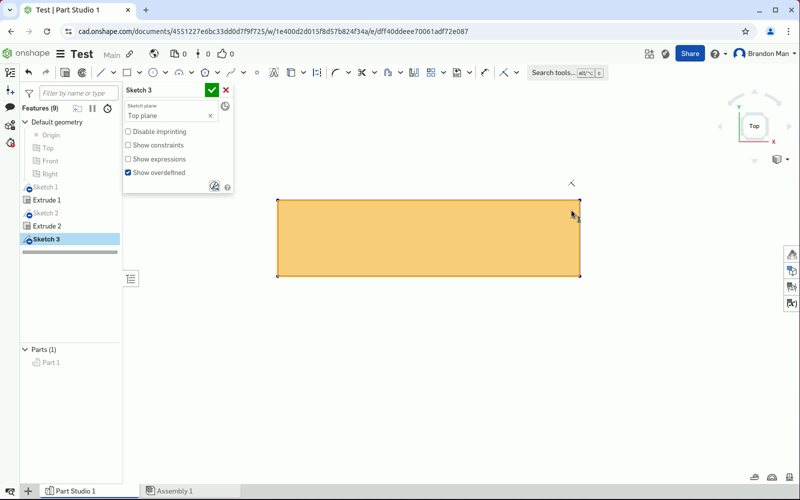
scroll(-6)
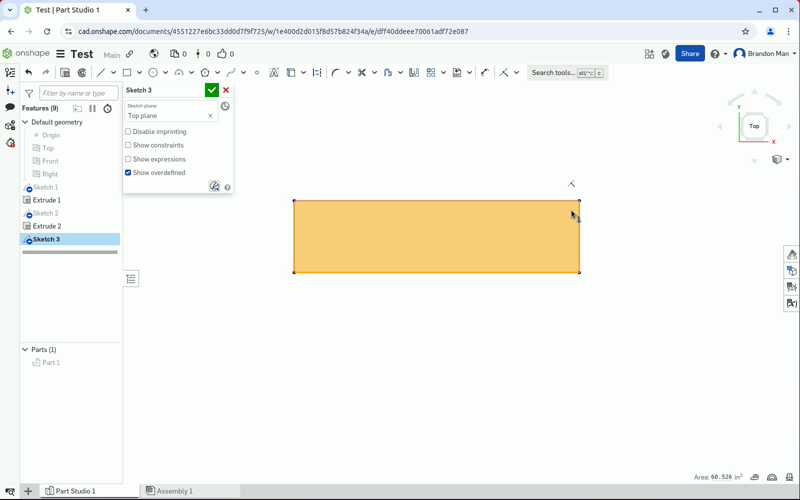
scroll(-6)
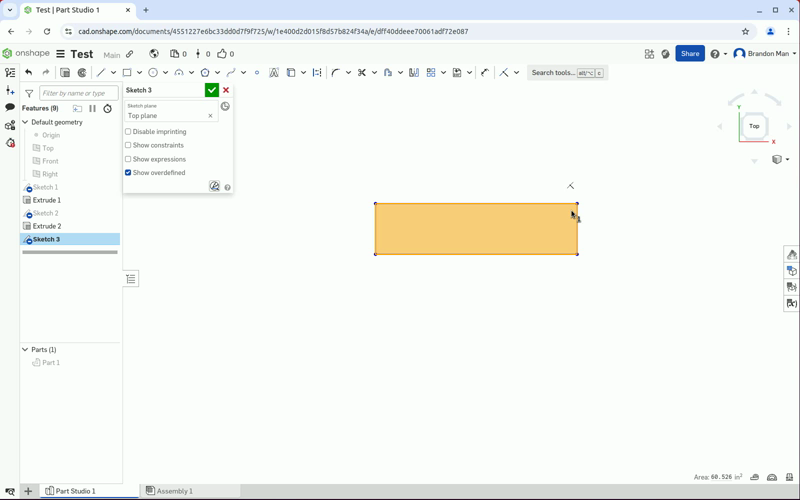
scroll(-6)
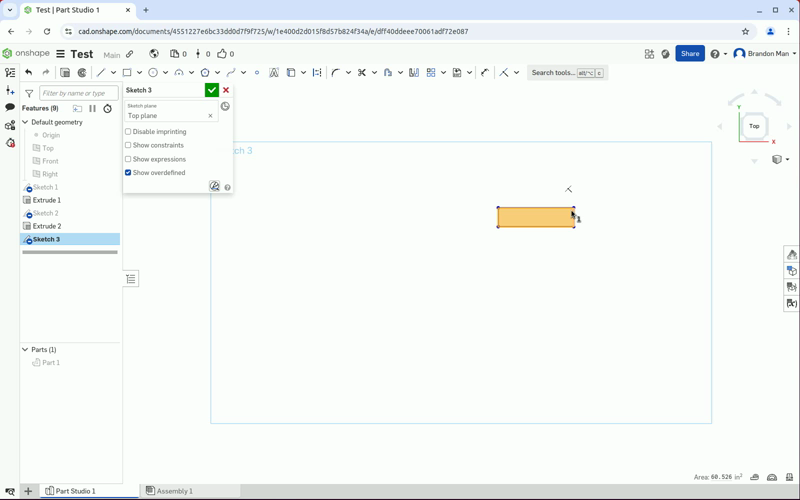
mouse_move(73, 352)
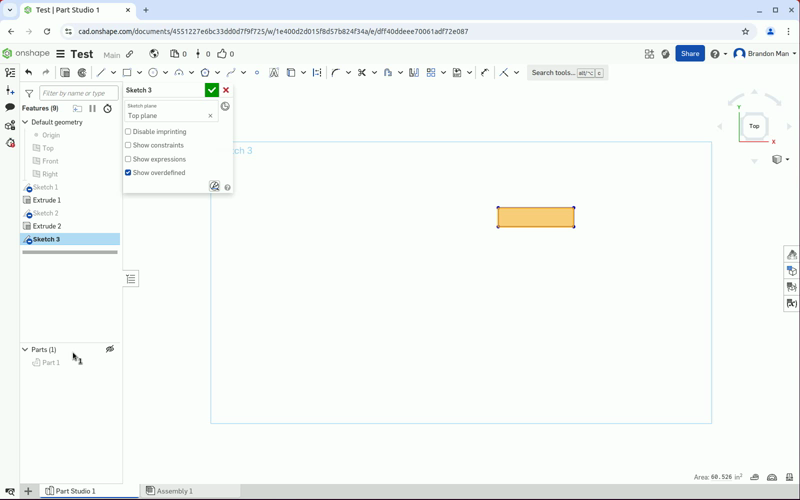
key(shift+y)
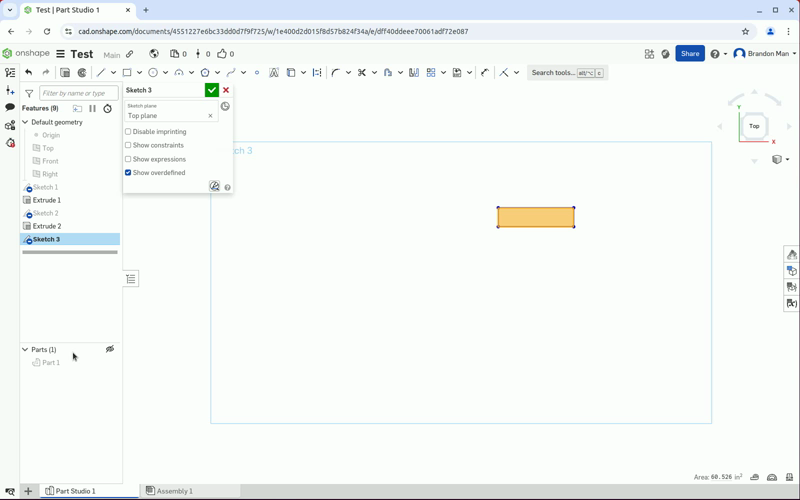
key(shift+e)
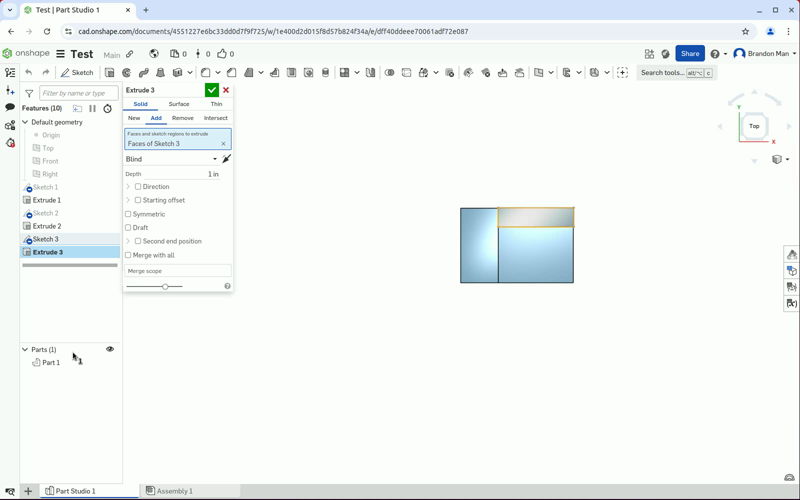
mouse_move(143, 106)
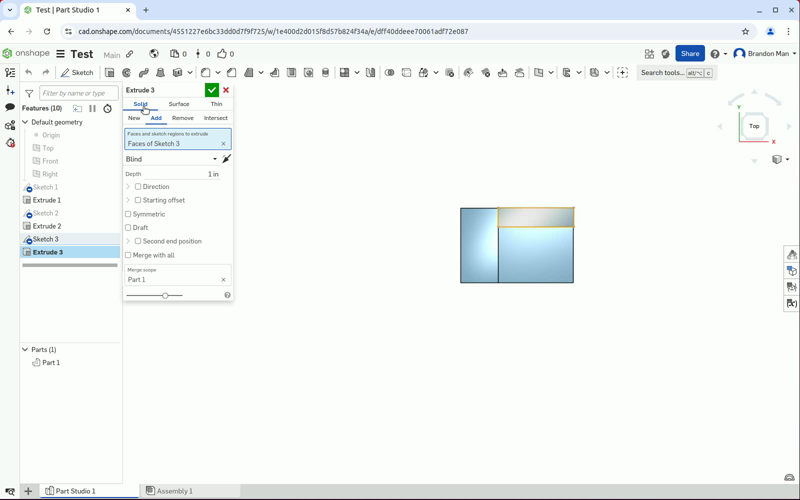
click(143, 106)
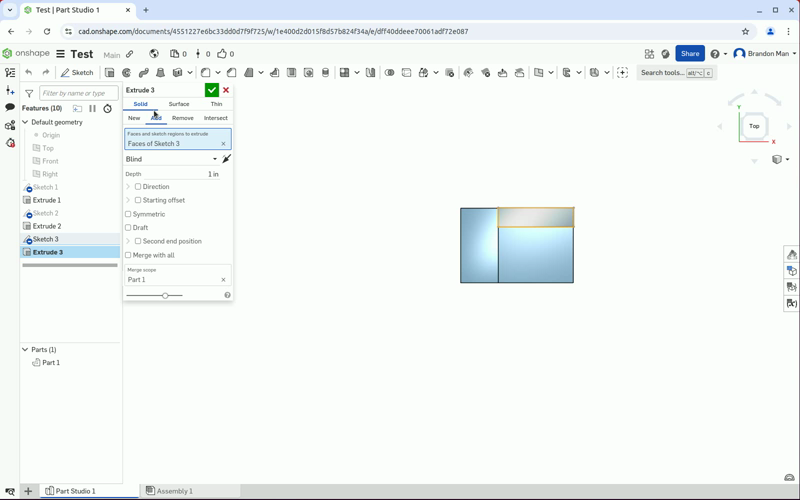
mouse_move(186, 120)
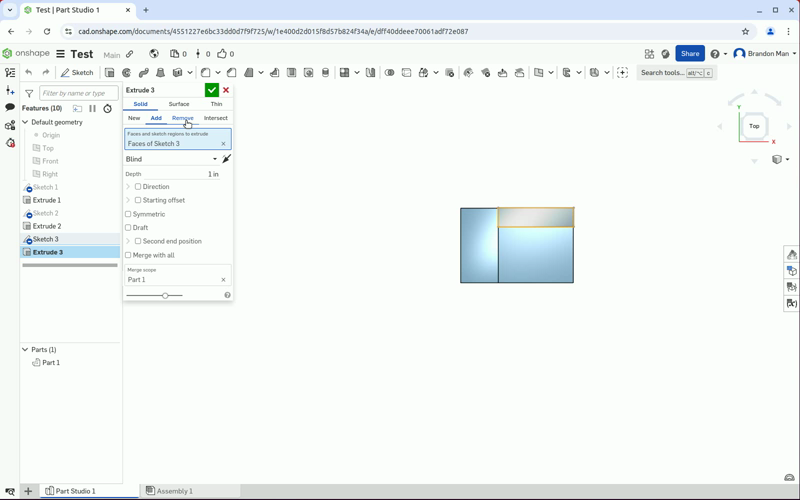
click(186, 120)
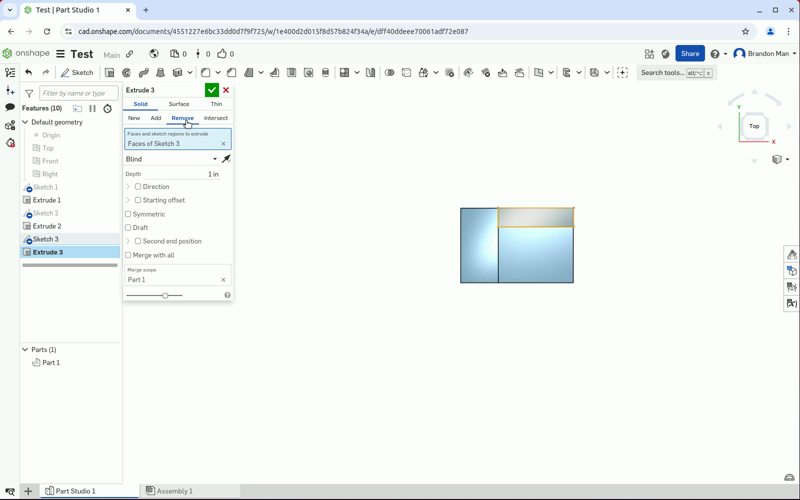
key(tab, 4)
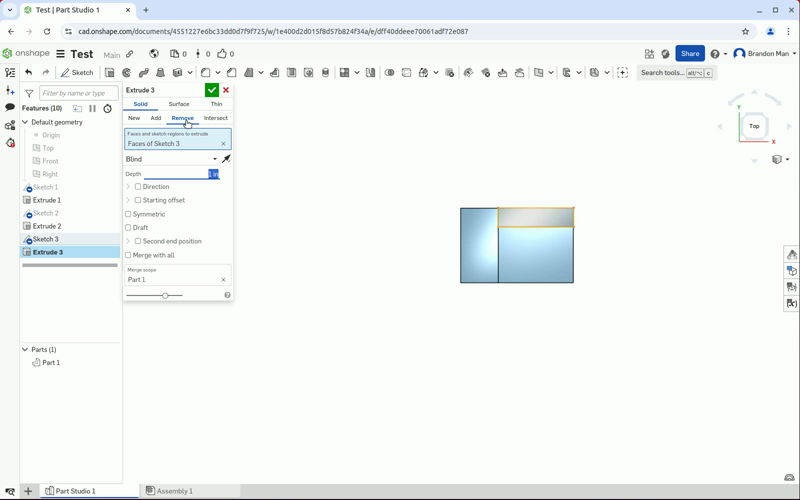
text(3.851)
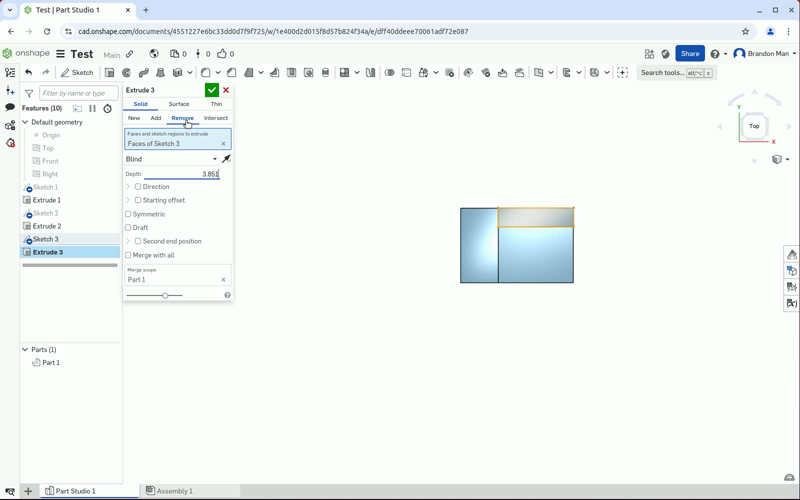
key(tab, 6)
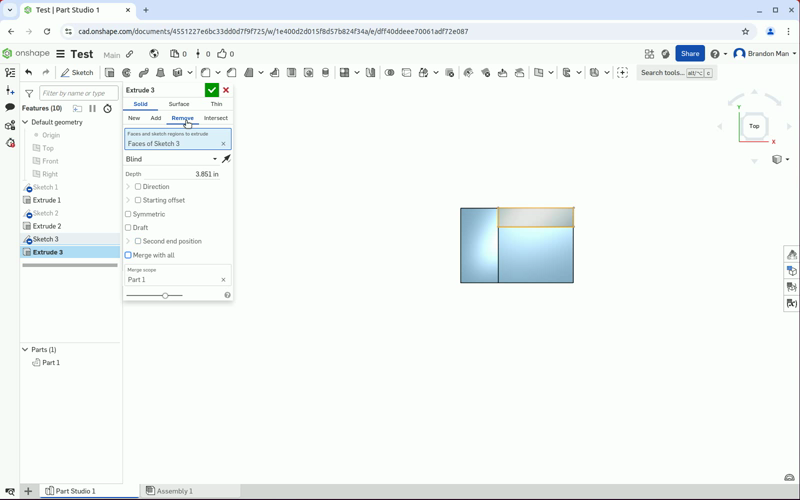
key(space)
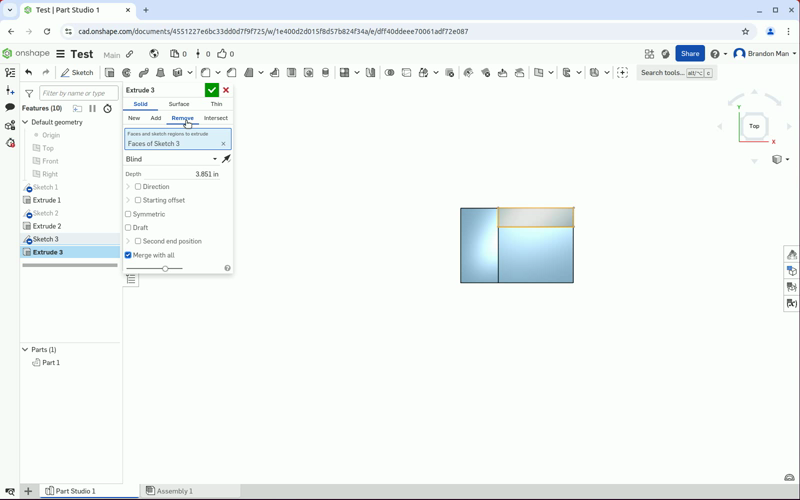
key(enter)
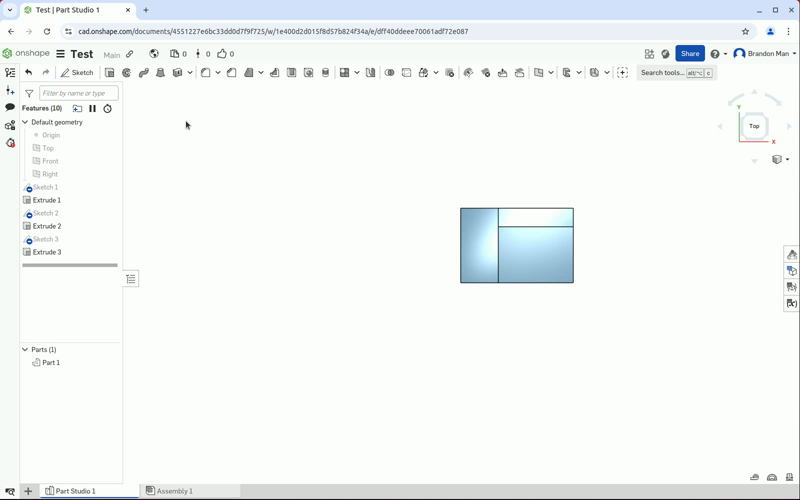
key(shift+h)
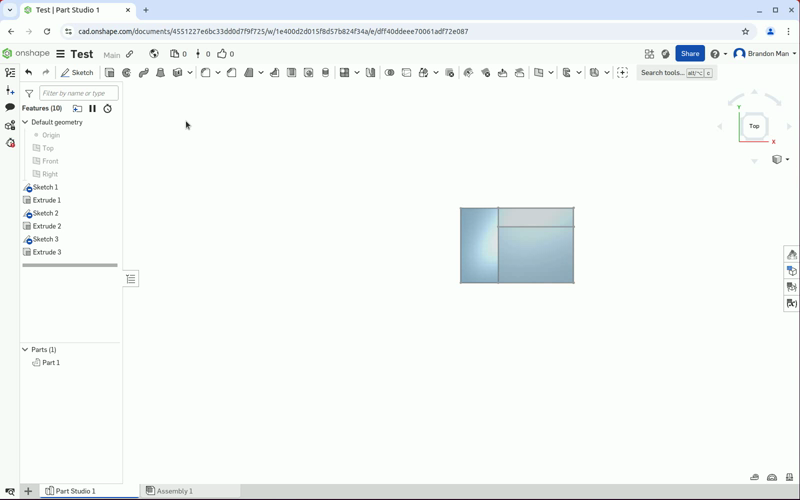
key(shift+h)
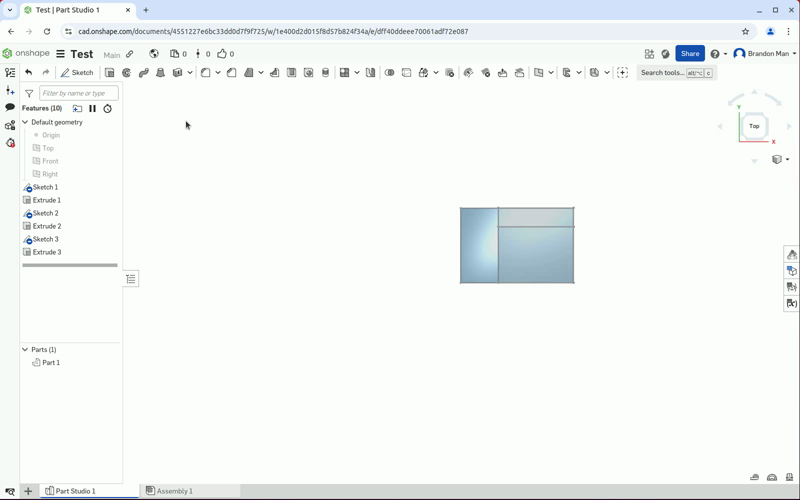
key(shift+7)
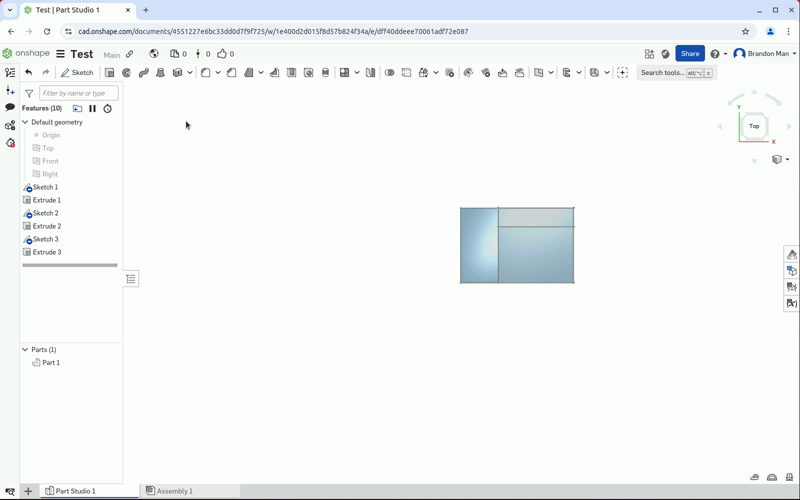
key(up, 3)
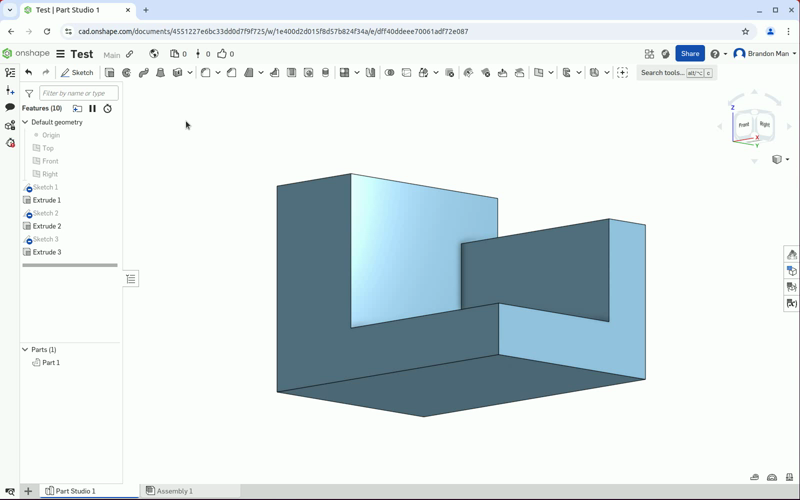
key(left, 3)
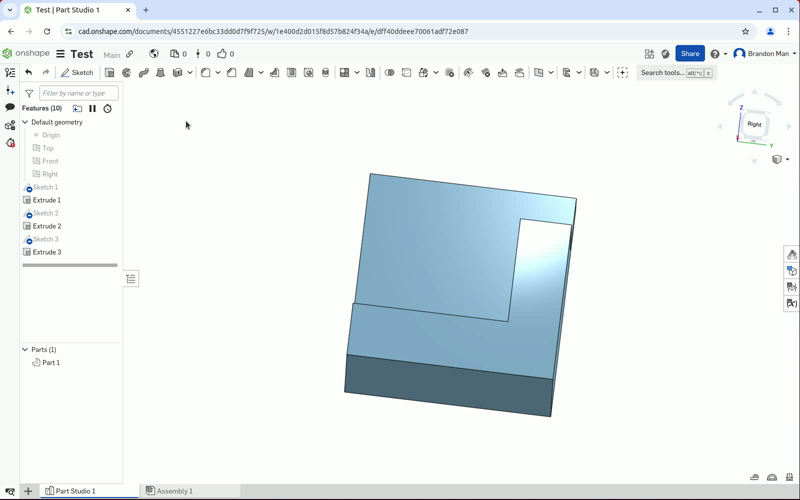
key(right, 3)
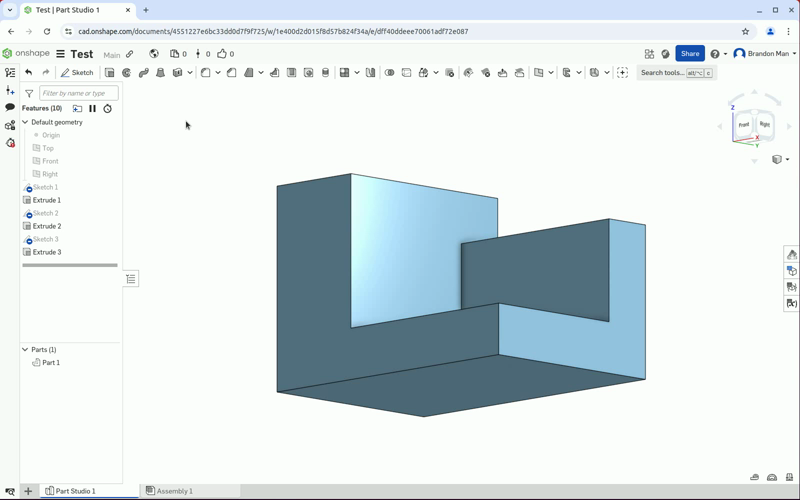
key(down, 3)
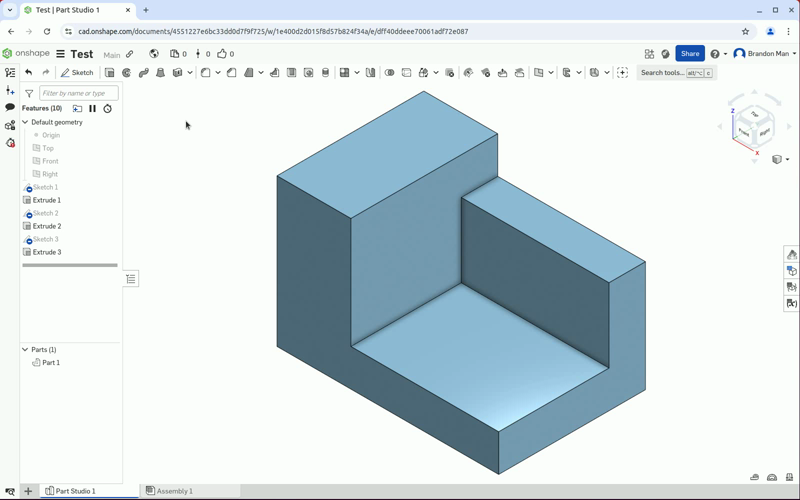
mouse_move(73, 189)
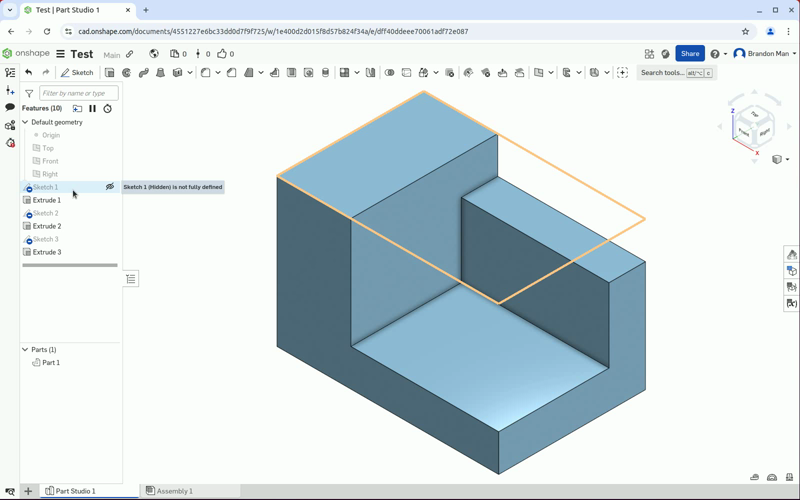
click(73, 189)